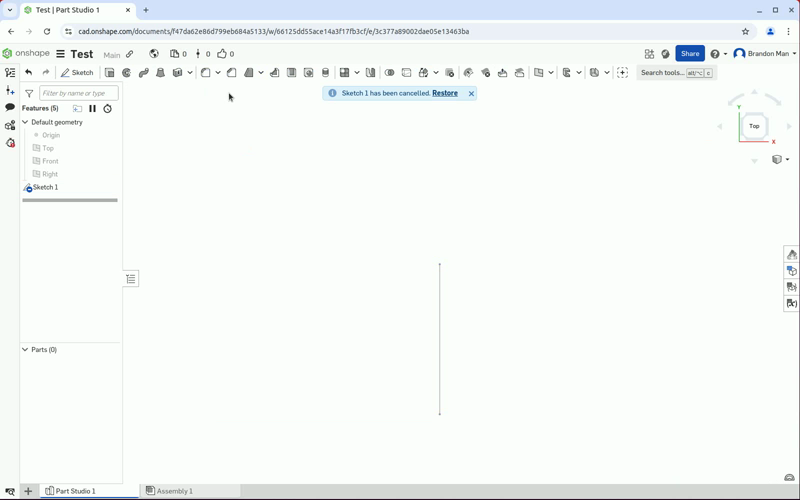
key(shift+h)
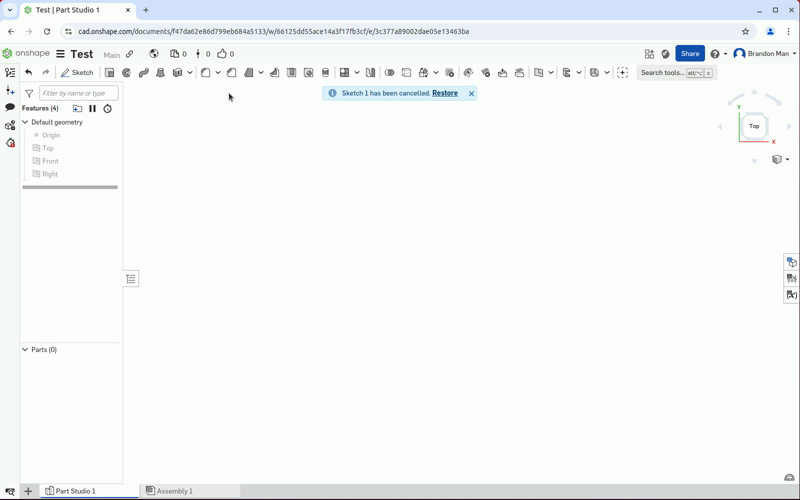
mouse_move(73, 352)
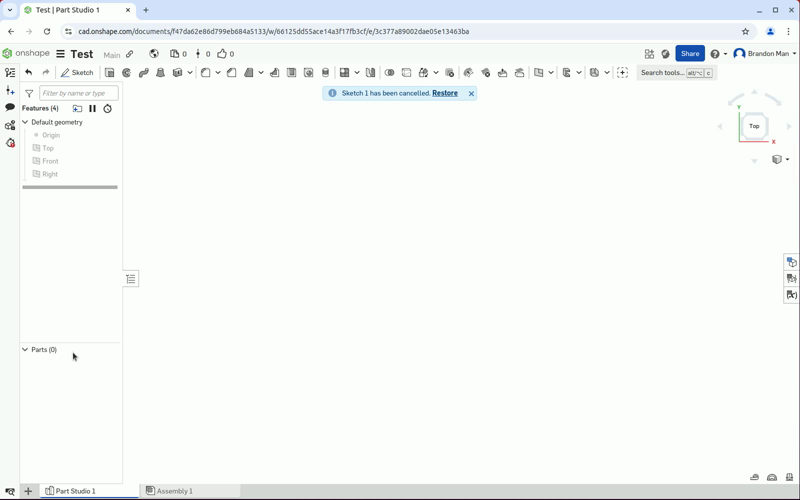
key(y)
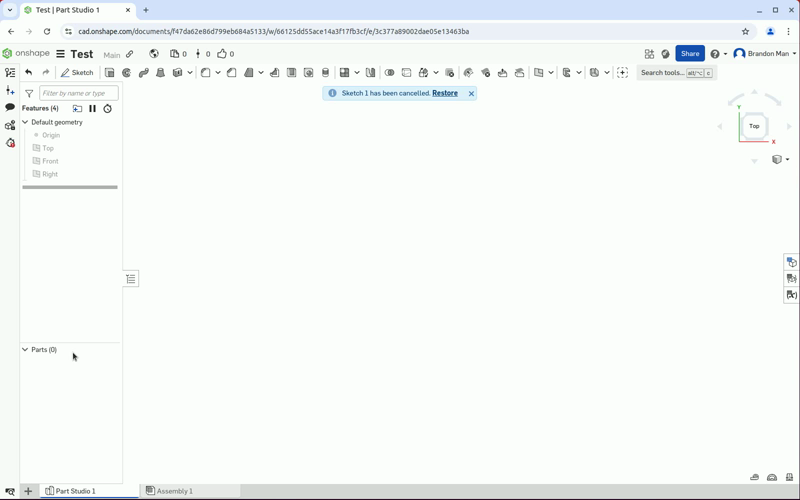
key(shift+p)
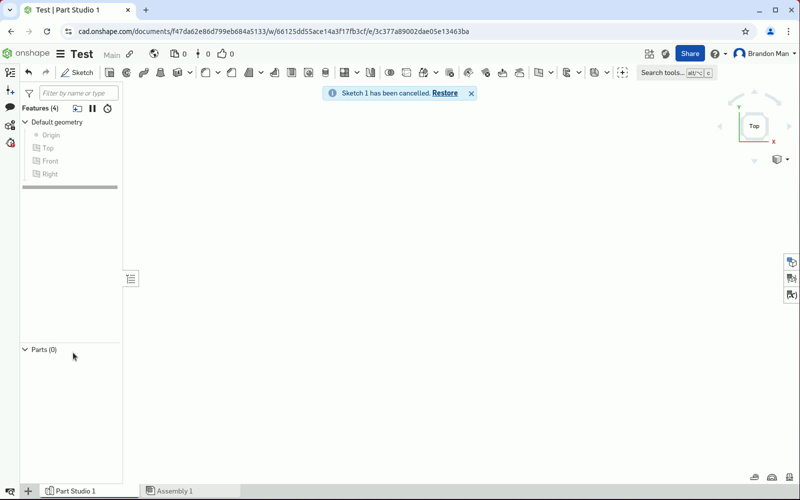
key(space)
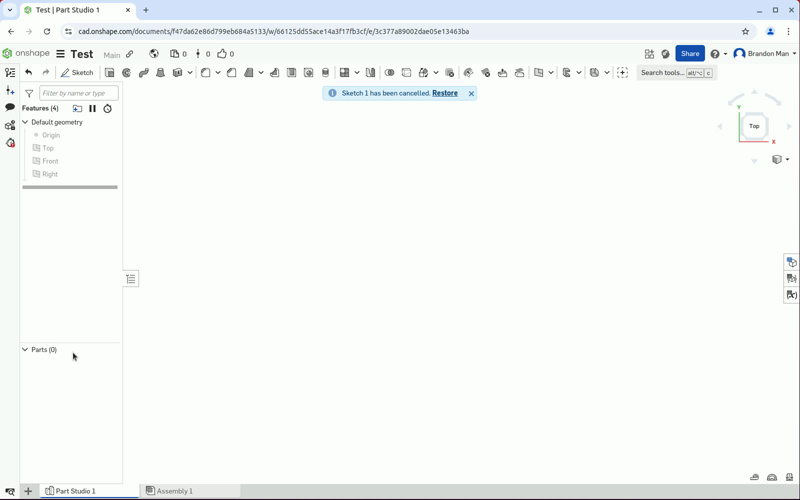
key_down(shift)
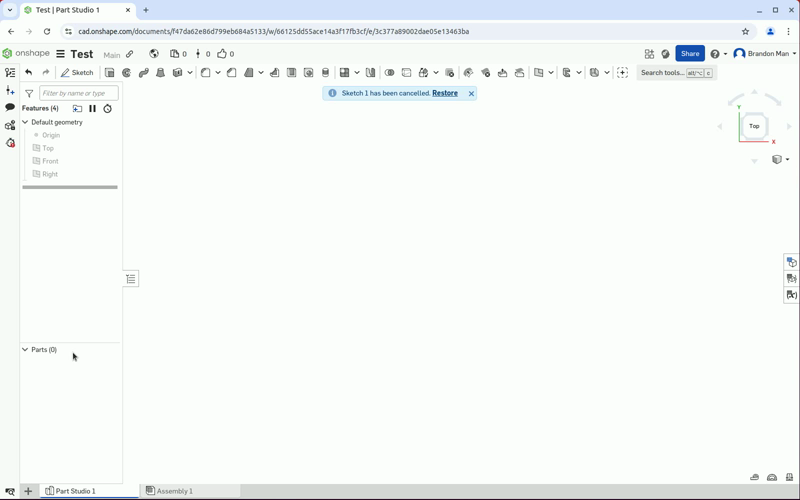
key(up)
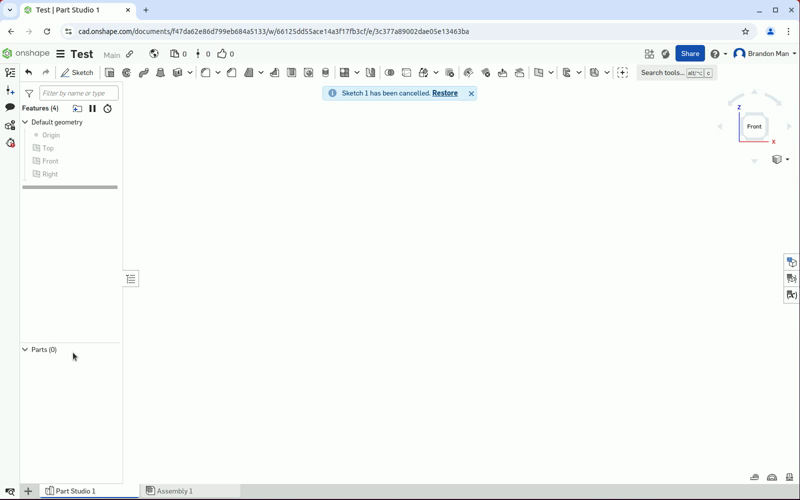
key_up(shift)
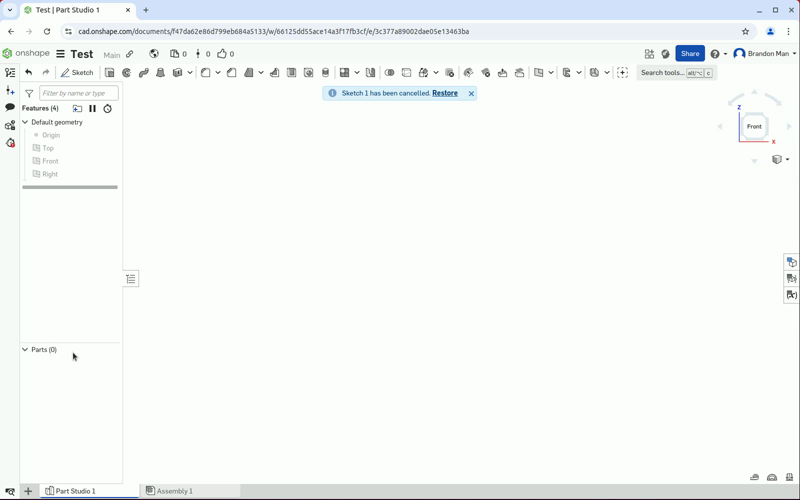
mouse_move(73, 352)
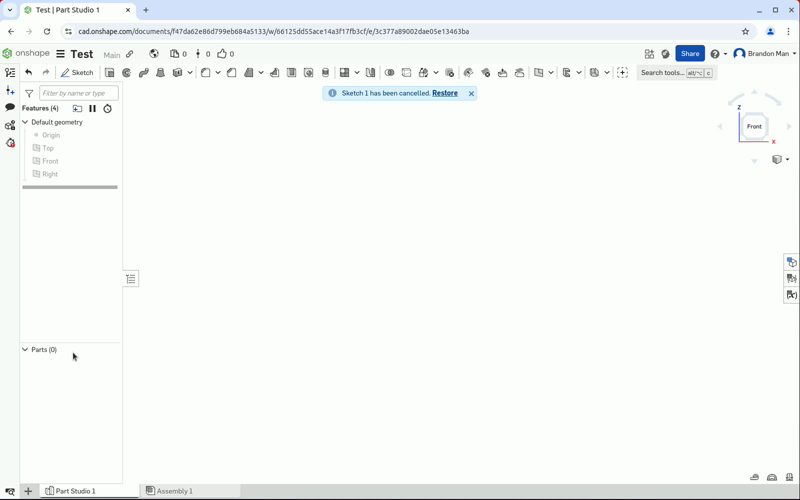
key(shift+y)
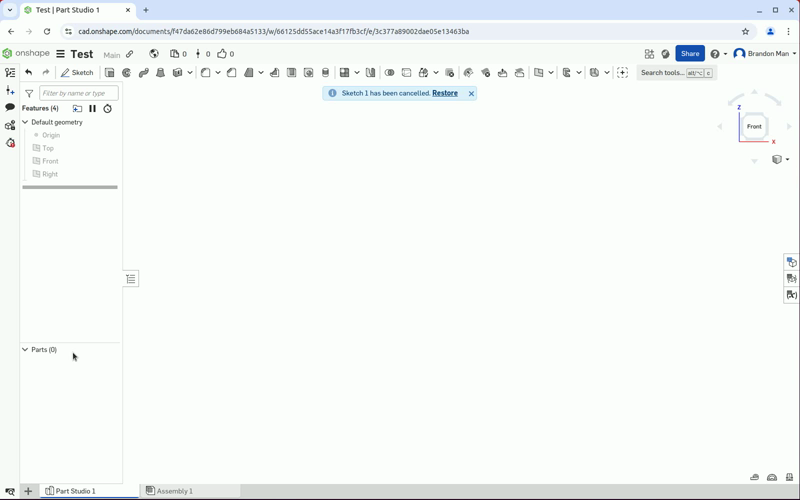
key(shift+s)
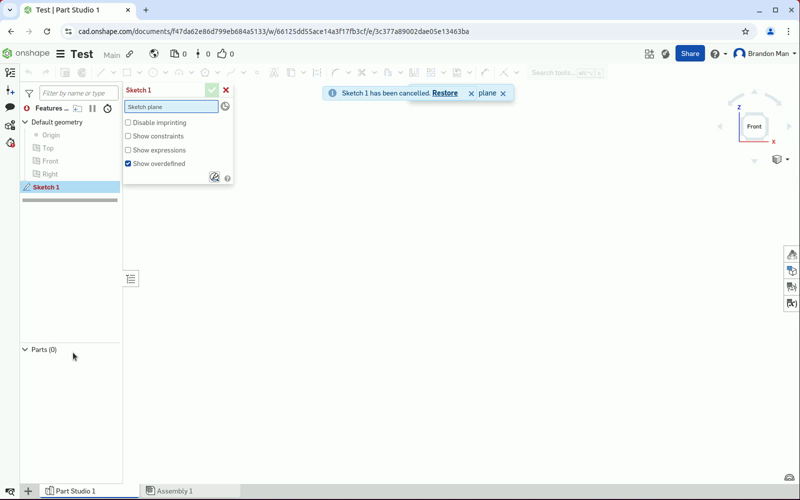
mouse_move(73, 163)
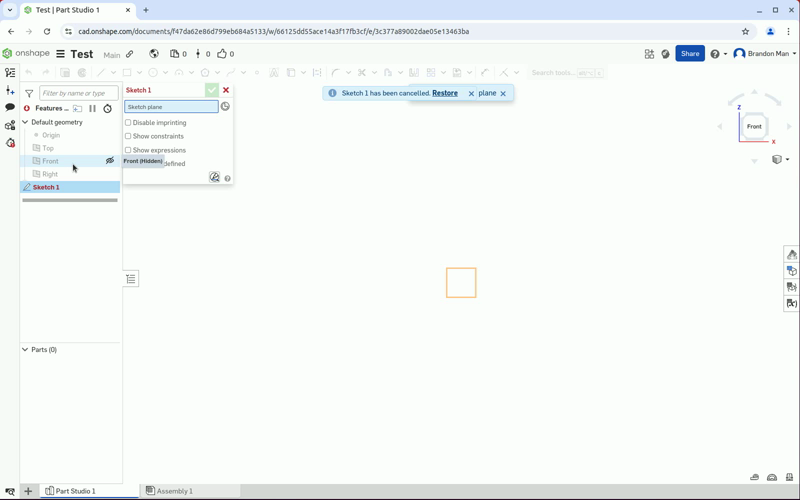
click(73, 163)
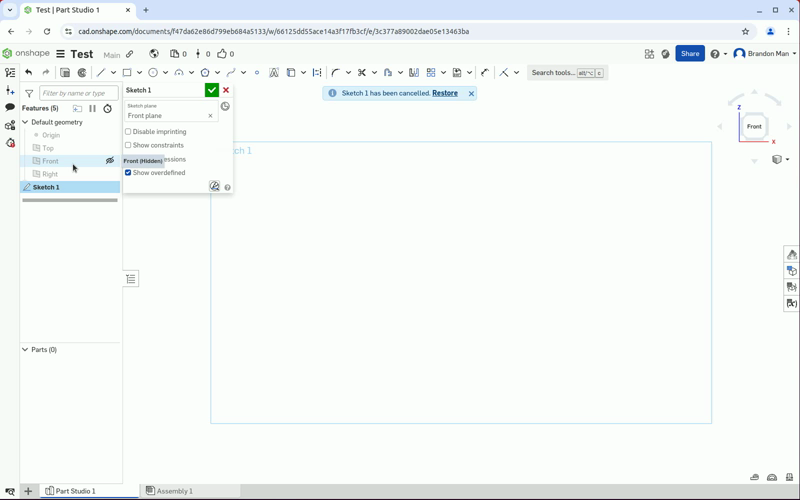
mouse_move(73, 352)
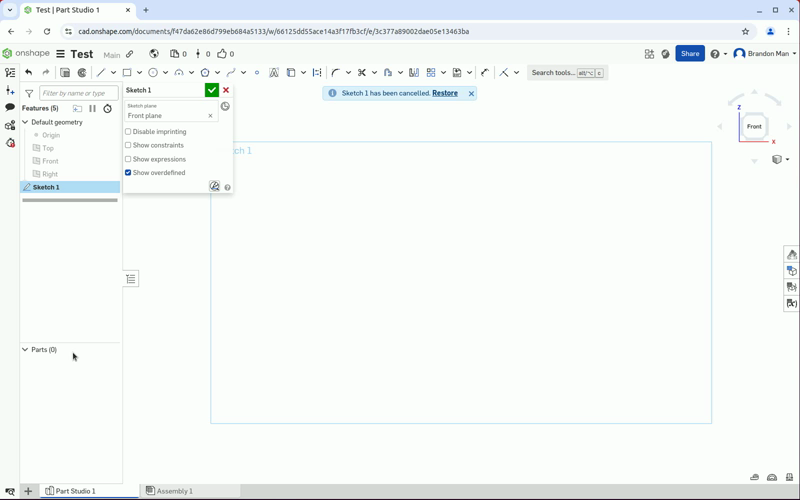
key(y)
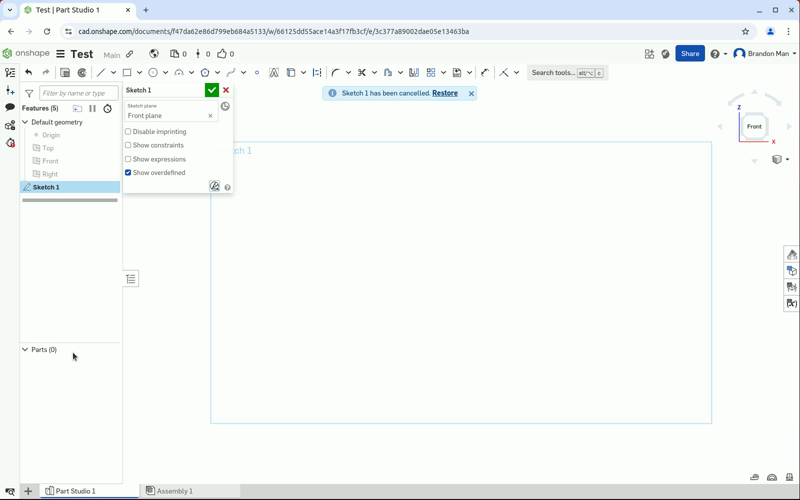
key(a)
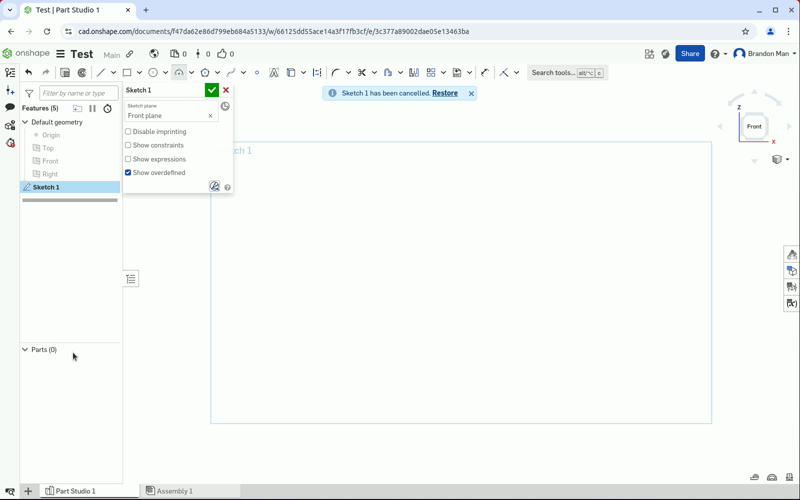
key_down(shift)
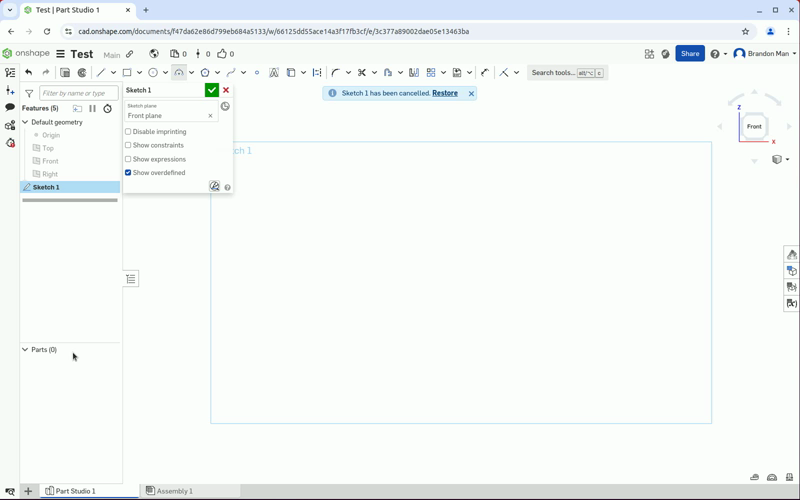
mouse_move(356, 314)
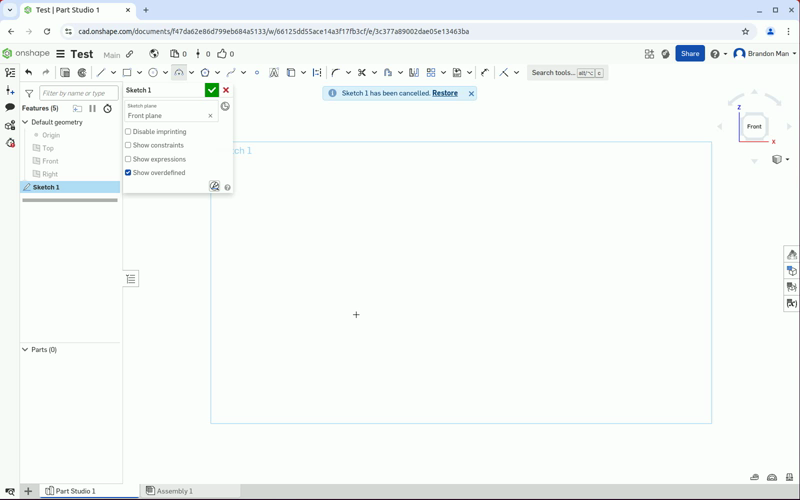
click(356, 314)
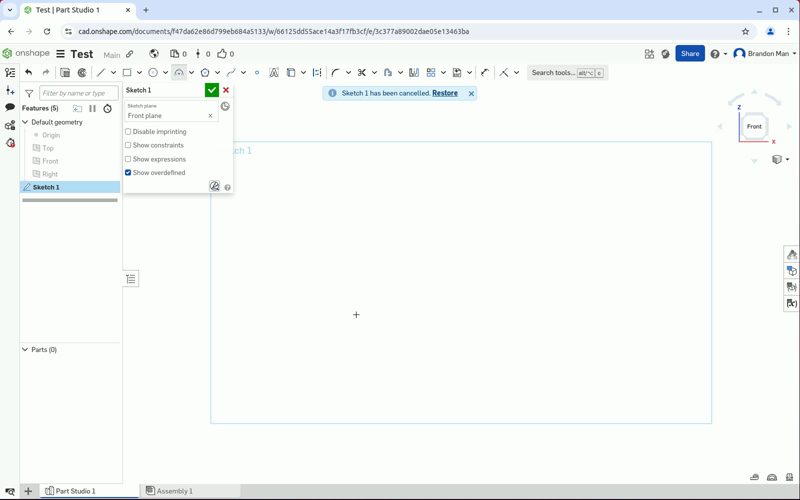
key_up(shift)
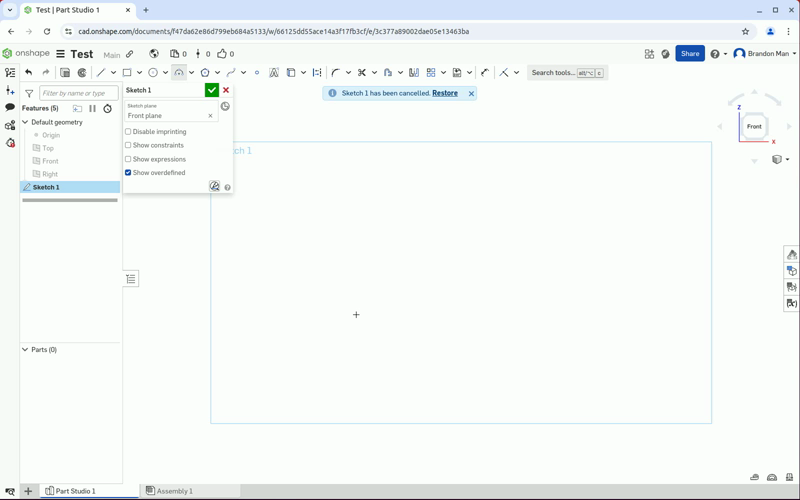
key_down(shift)
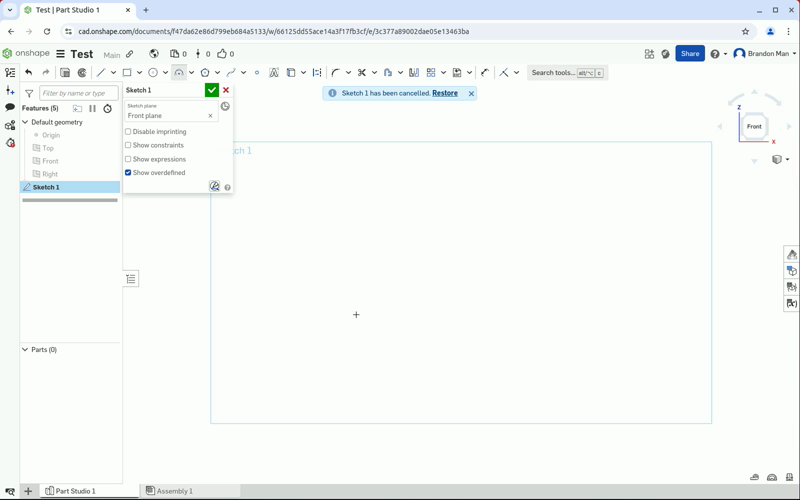
mouse_move(413, 332)
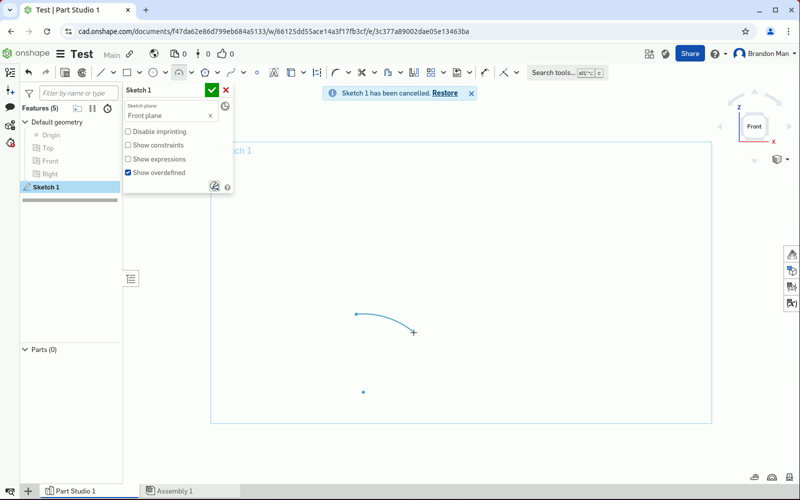
click(413, 332)
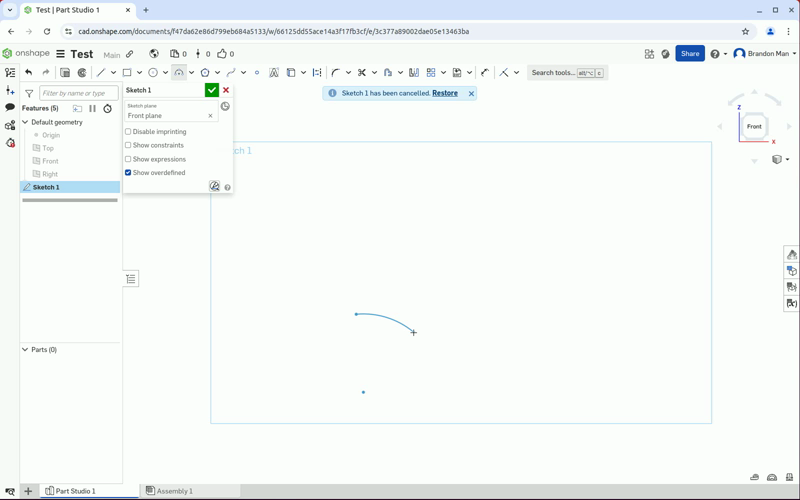
mouse_move(383, 327)
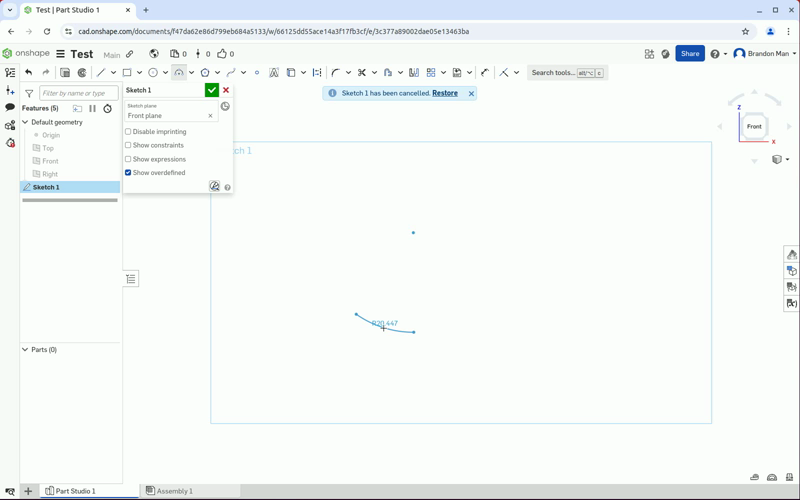
click(383, 327)
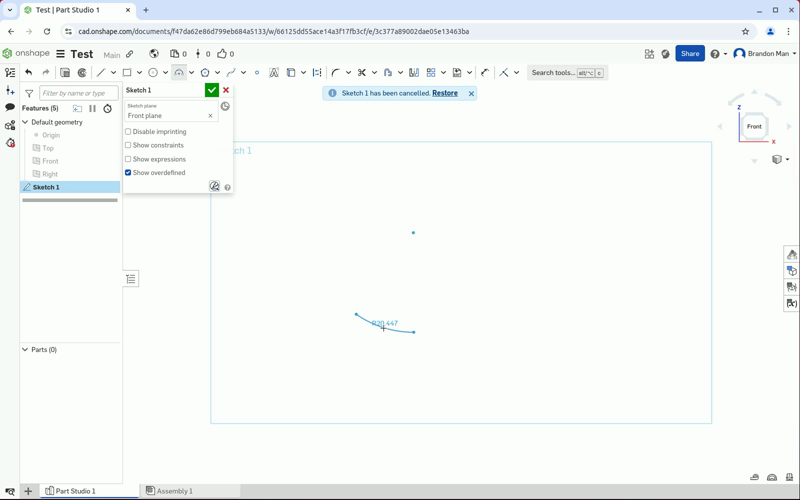
key_up(shift)
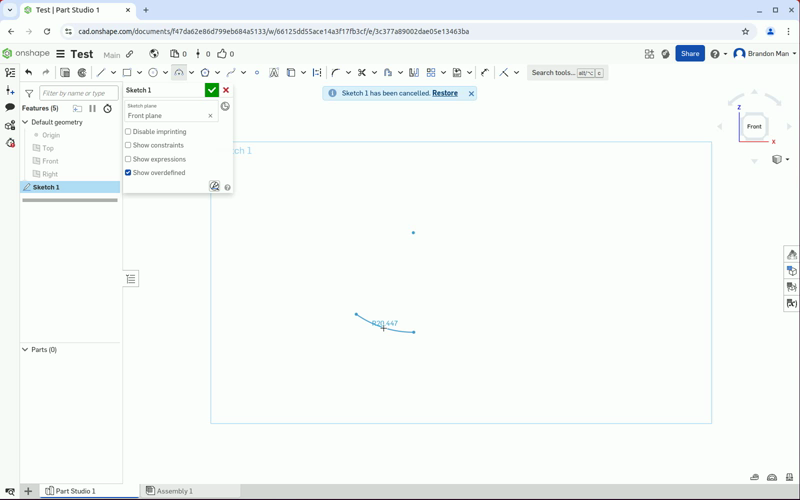
key(esc)
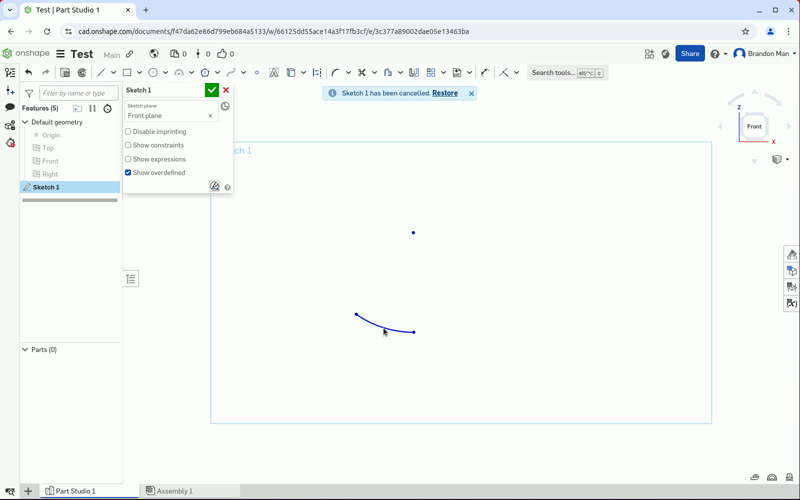
key(l)
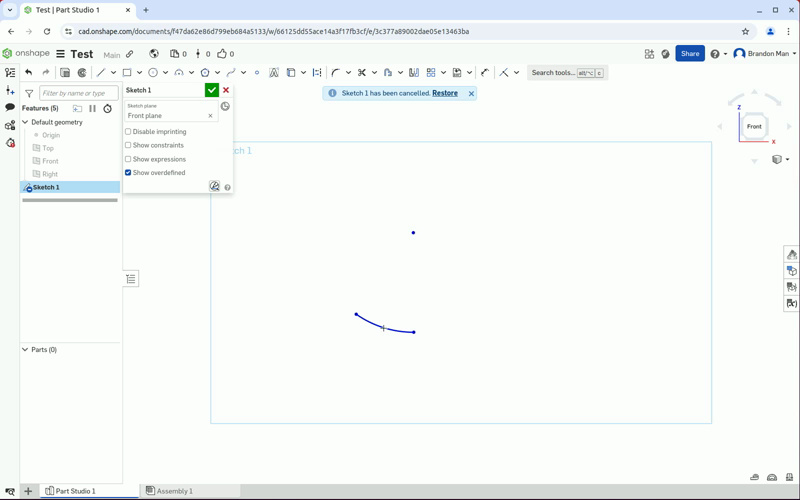
mouse_move(413, 332)
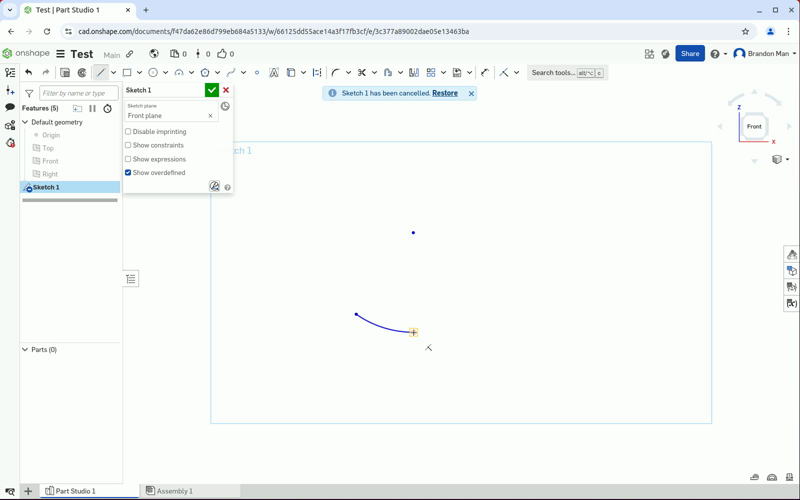
click(413, 332)
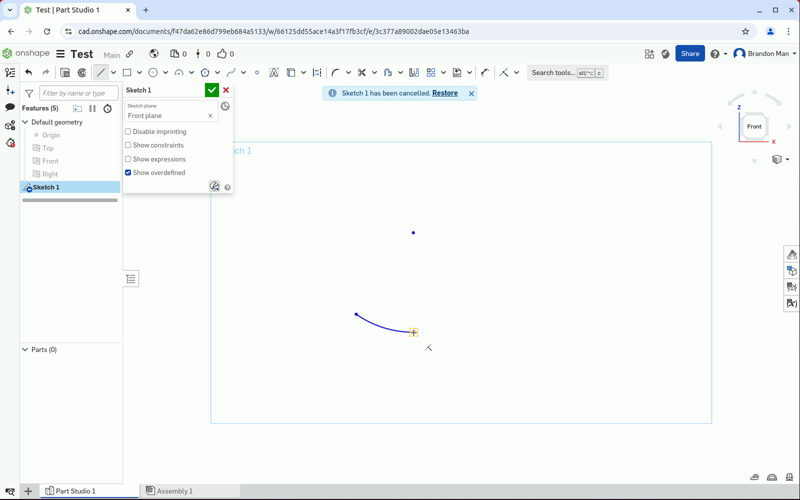
key_down(shift)
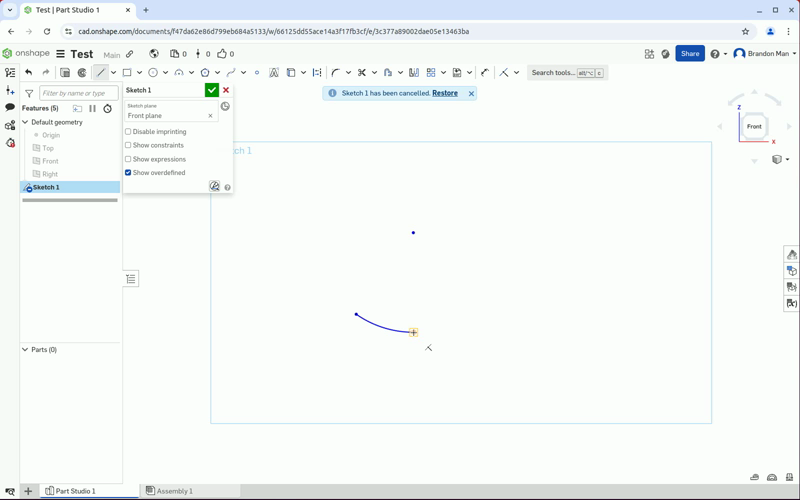
mouse_move(544, 332)
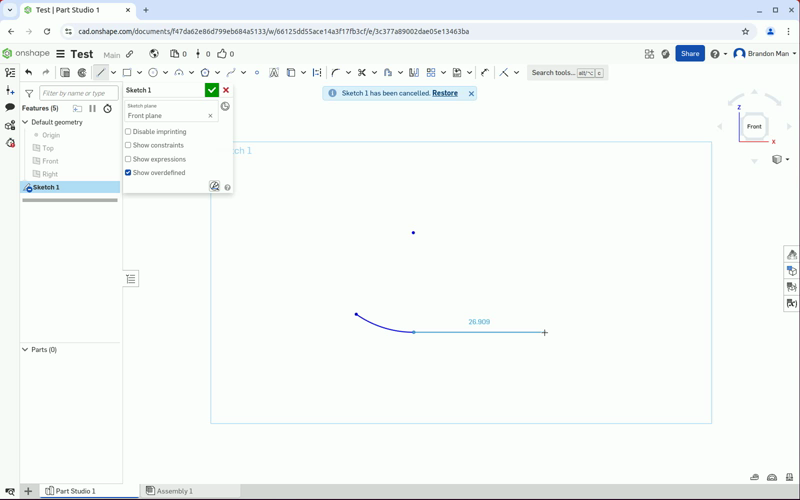
click(544, 332)
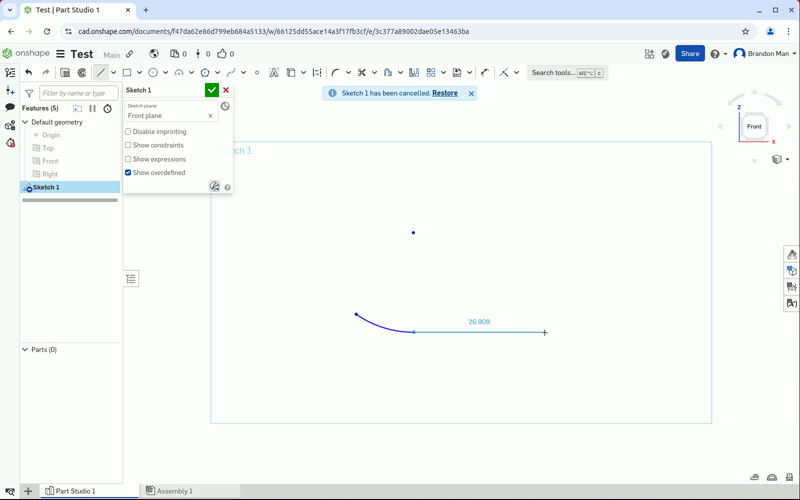
key_up(shift)
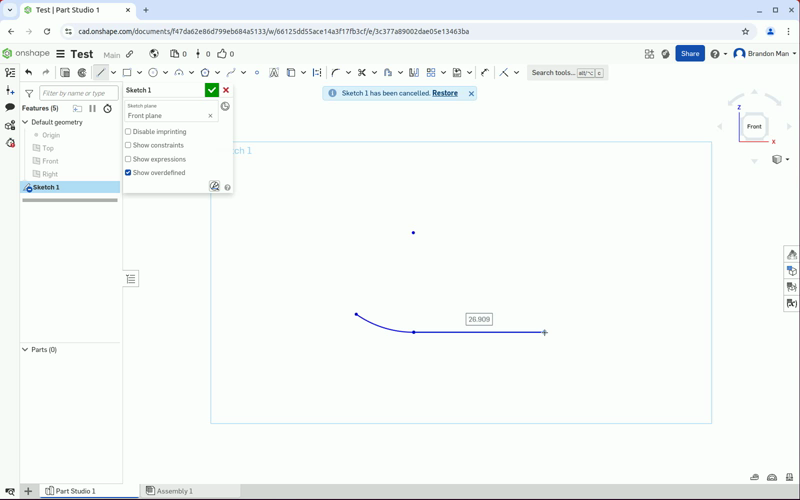
key_down(shift)
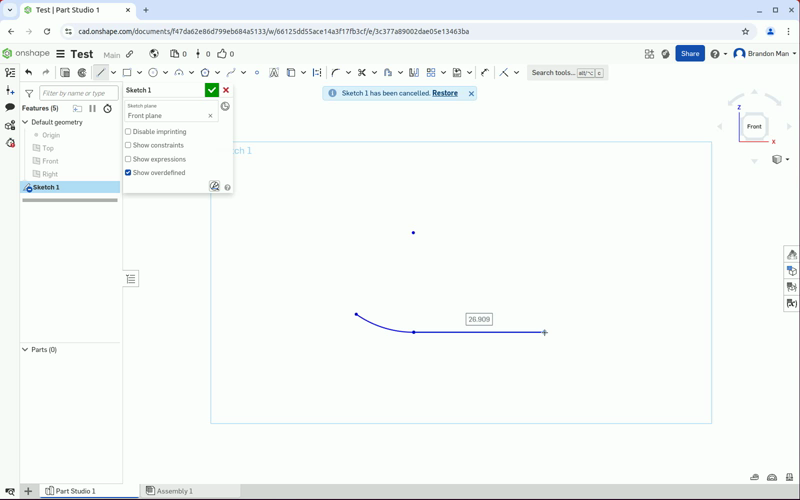
mouse_move(574, 332)
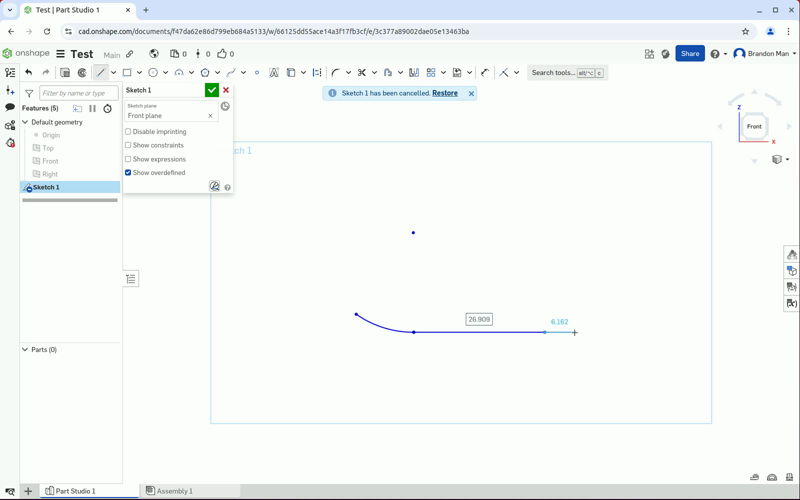
mouse_move(544, 320)
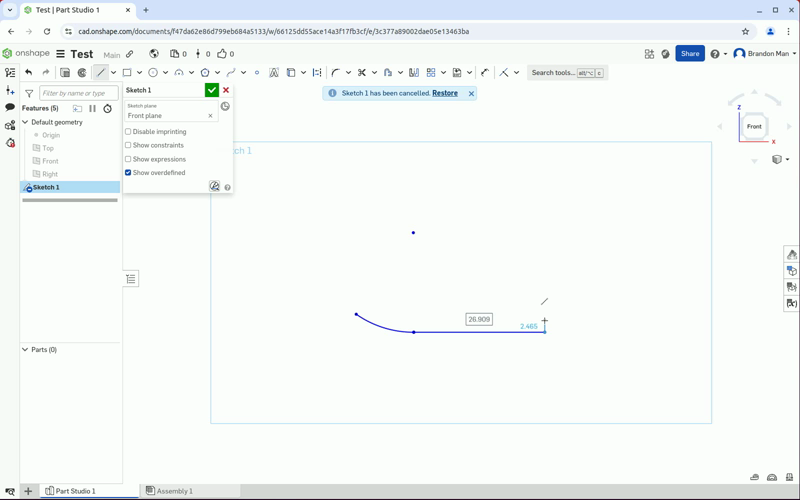
click(544, 320)
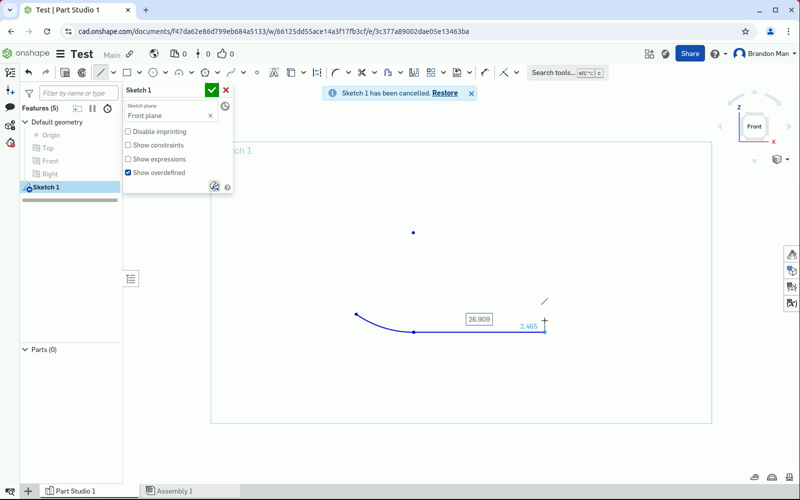
key_up(shift)
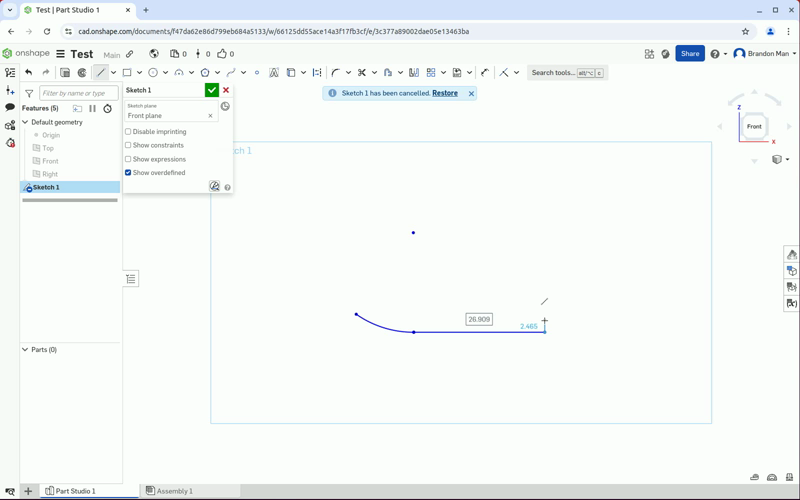
key_down(shift)
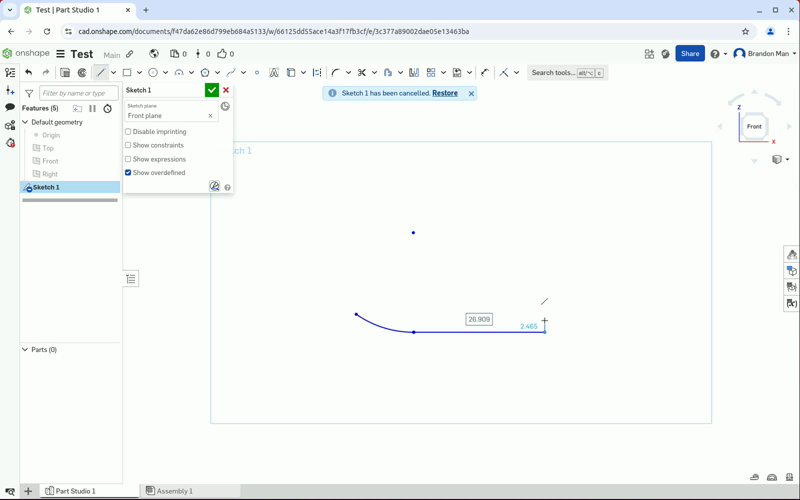
mouse_move(574, 320)
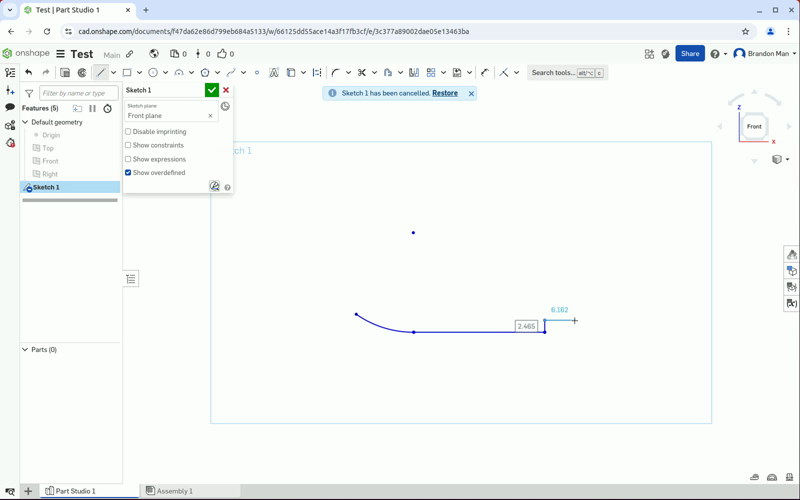
mouse_move(506, 320)
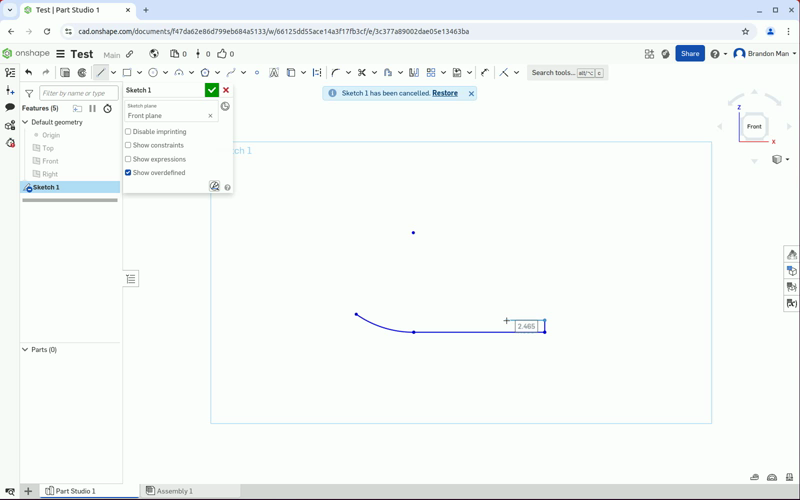
click(506, 320)
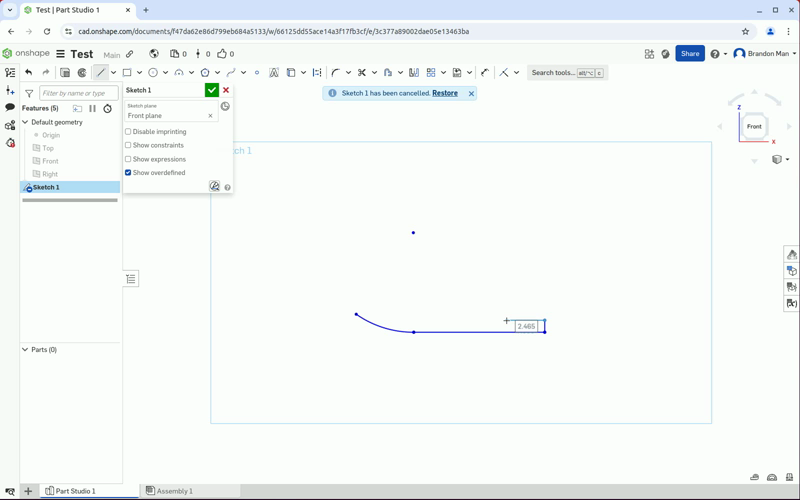
key_up(shift)
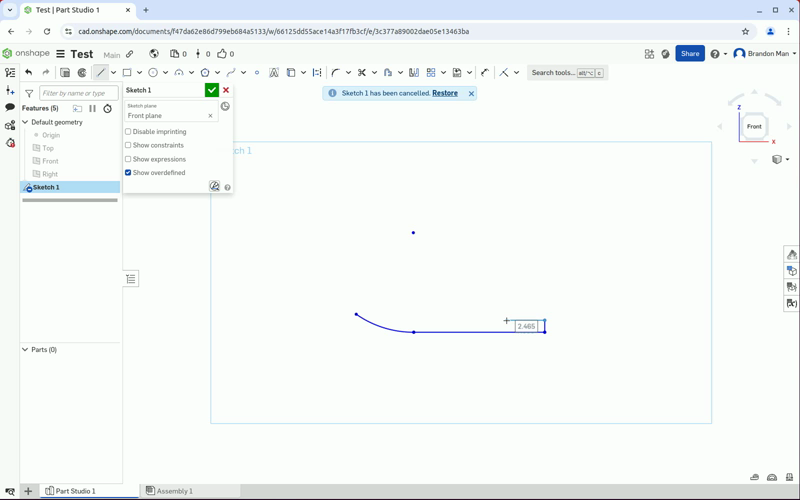
key_down(shift)
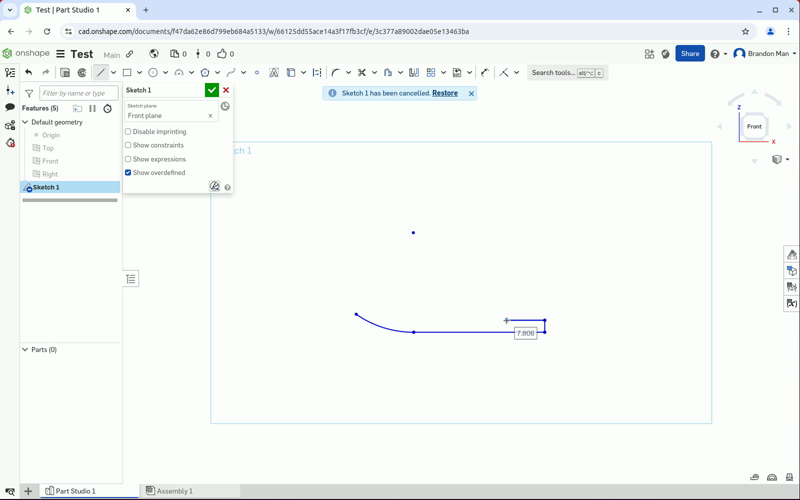
mouse_move(421, 320)
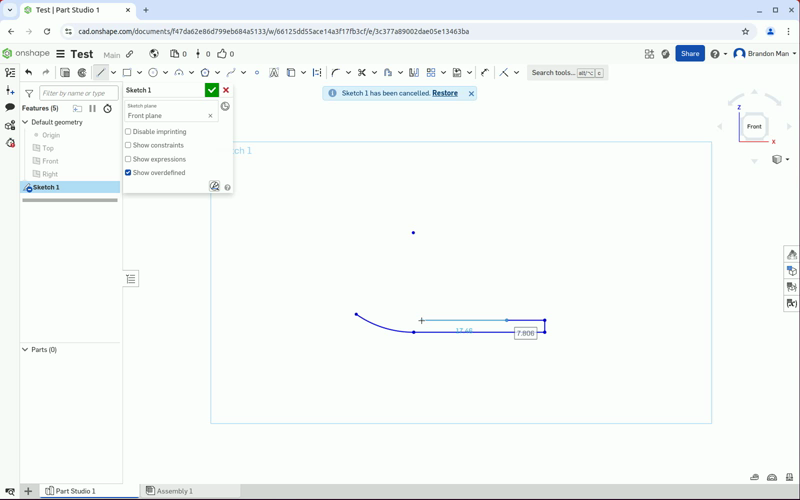
click(421, 320)
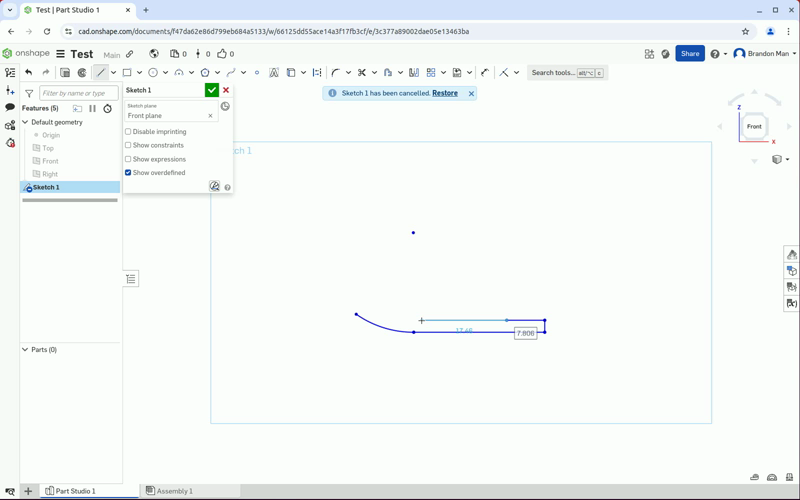
key_up(shift)
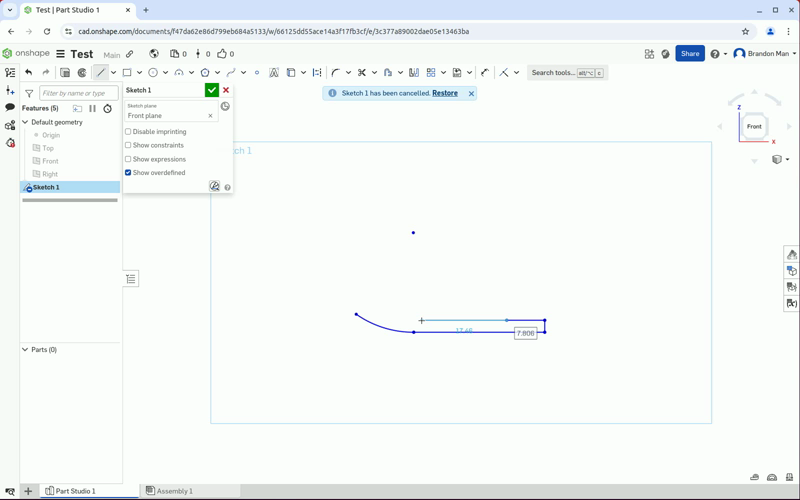
key_down(shift)
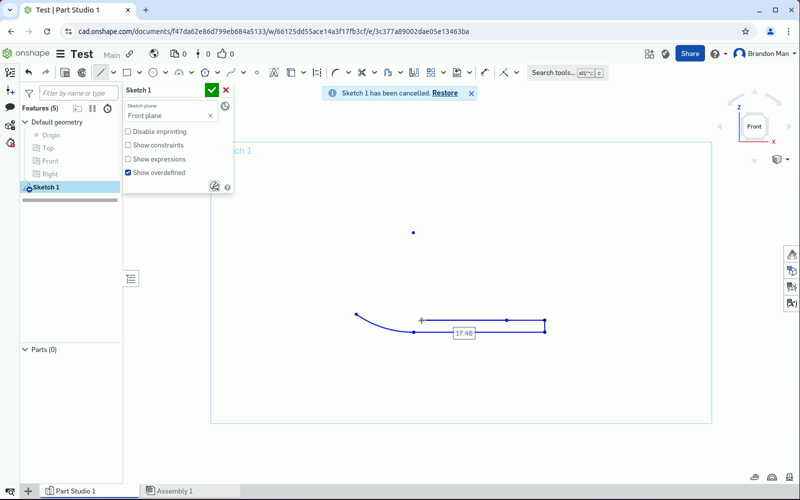
mouse_move(451, 320)
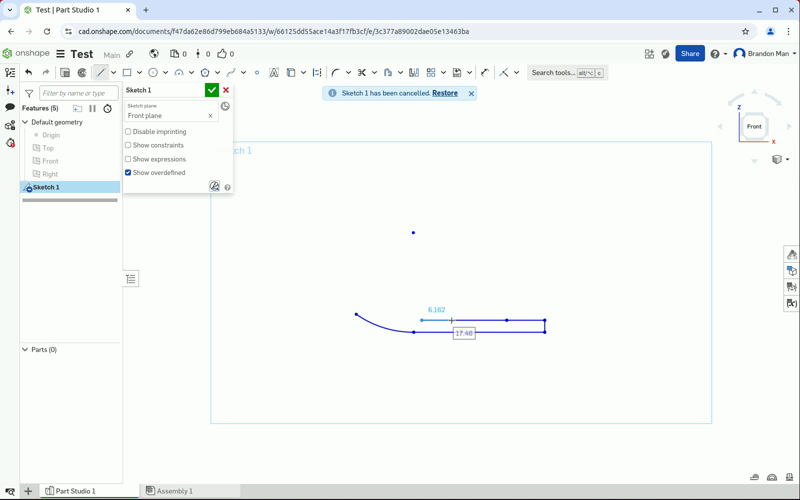
mouse_move(413, 320)
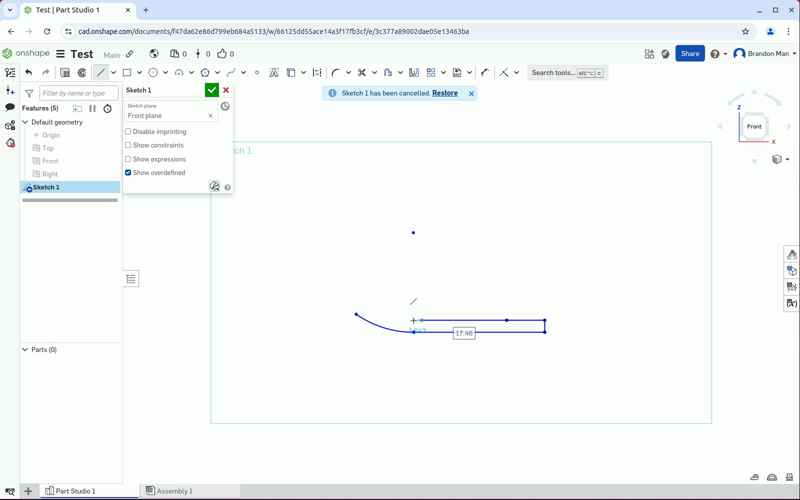
click(413, 320)
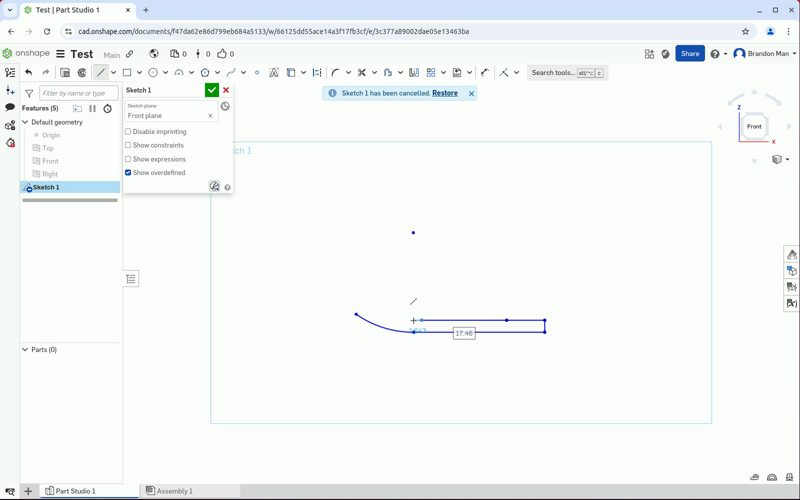
key_up(shift)
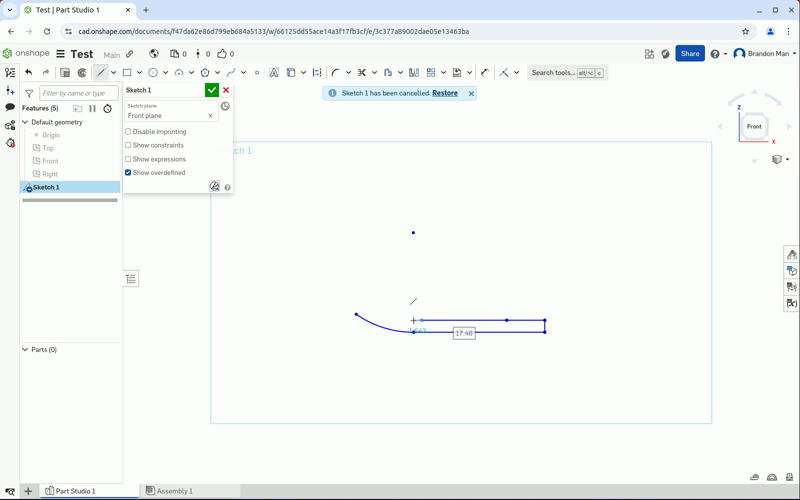
key(esc)
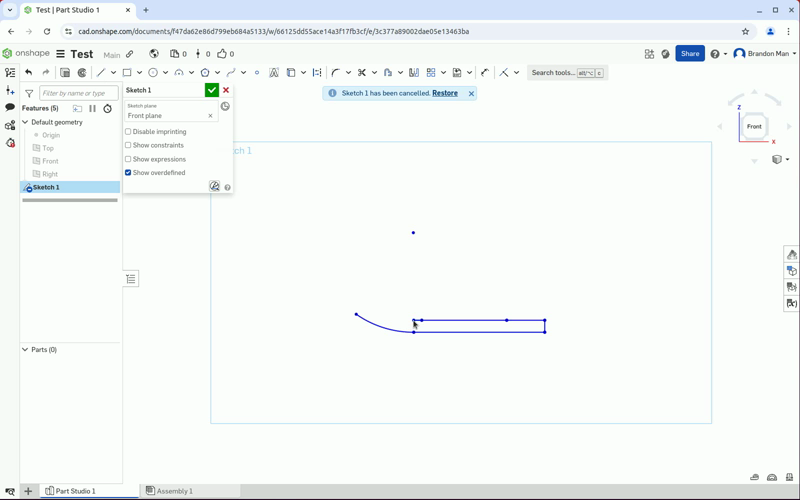
key(a)
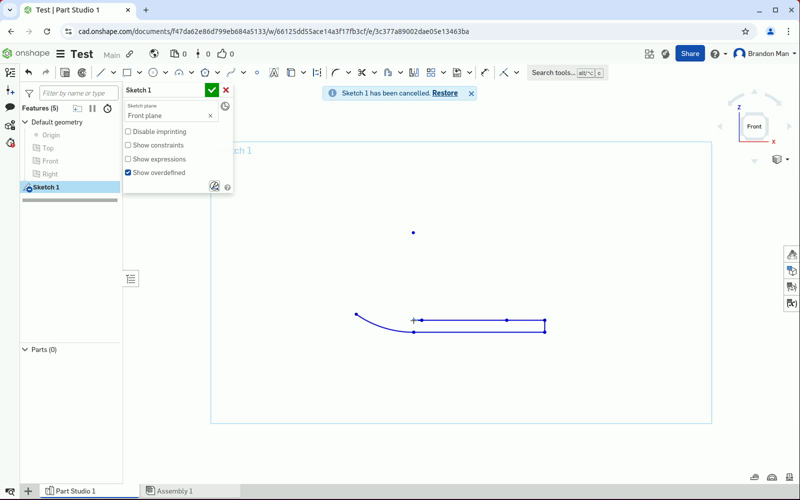
mouse_move(413, 320)
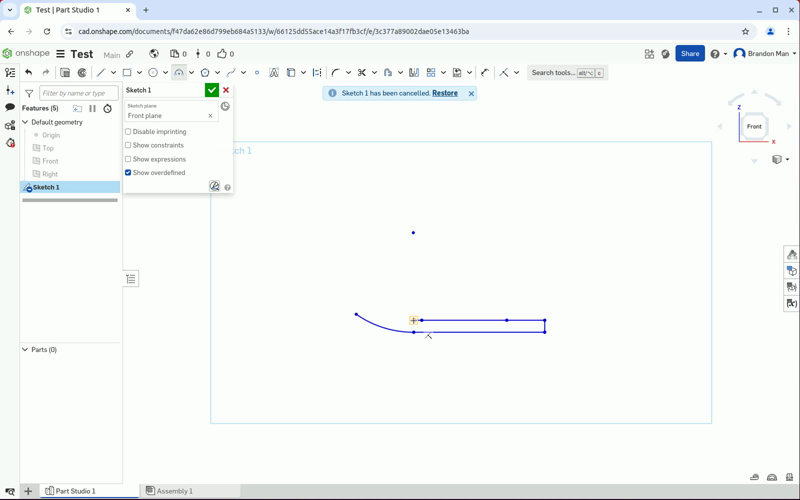
click(413, 320)
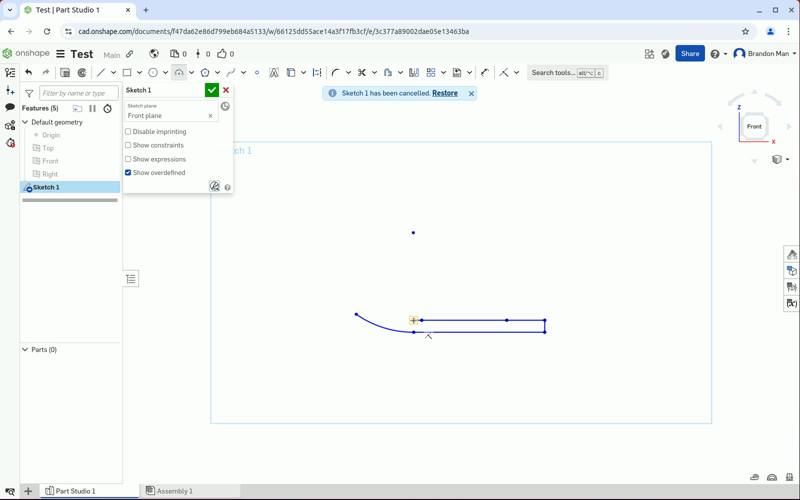
key_down(shift)
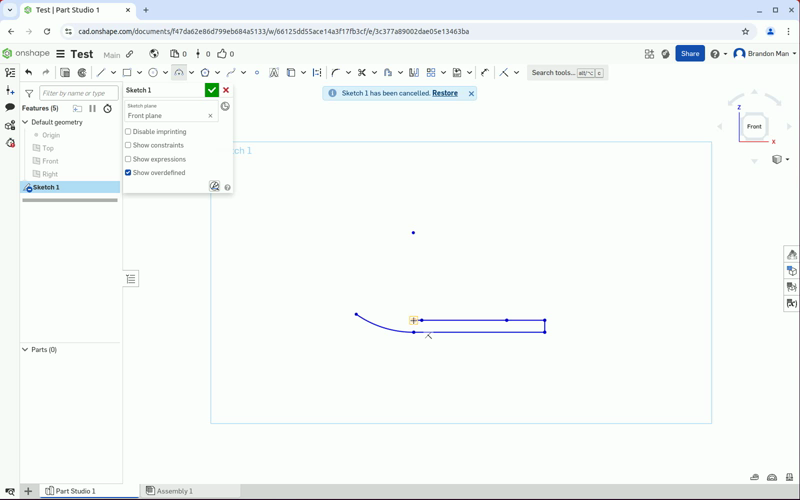
mouse_move(366, 304)
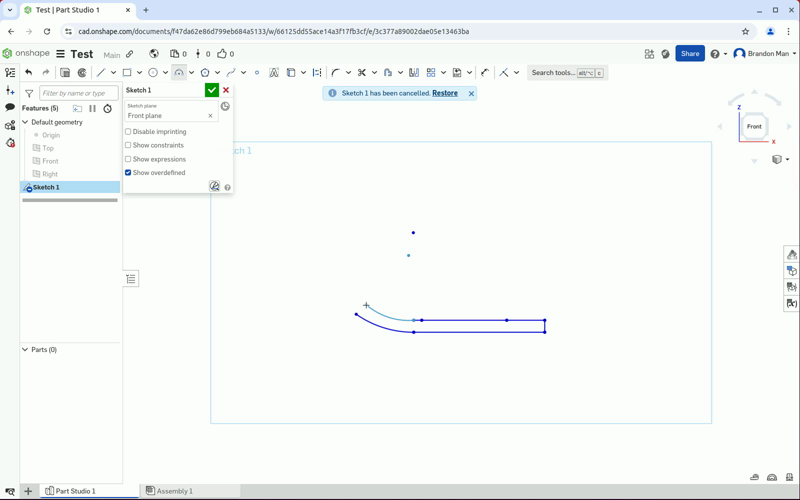
click(366, 304)
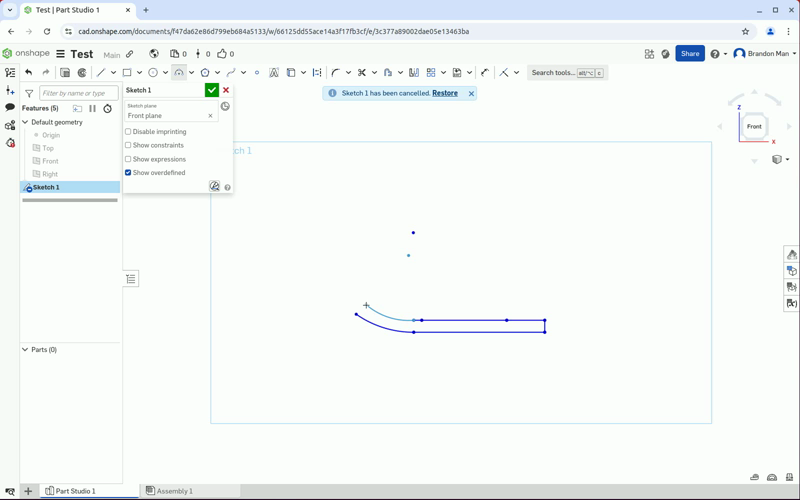
mouse_move(388, 316)
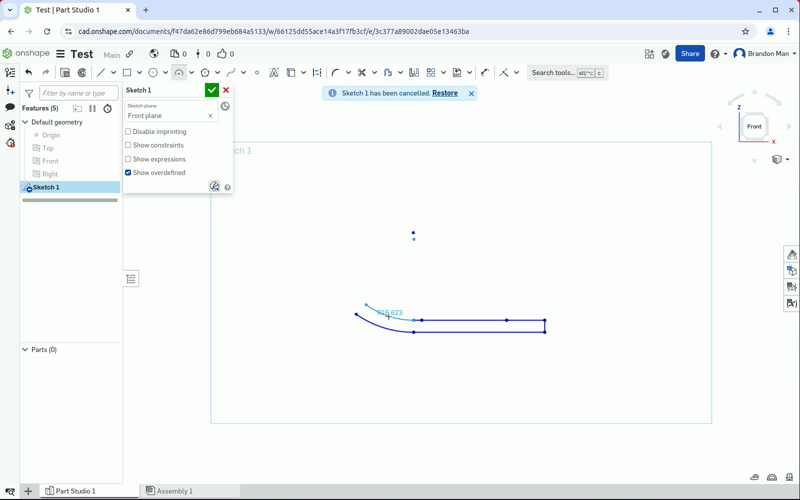
click(388, 316)
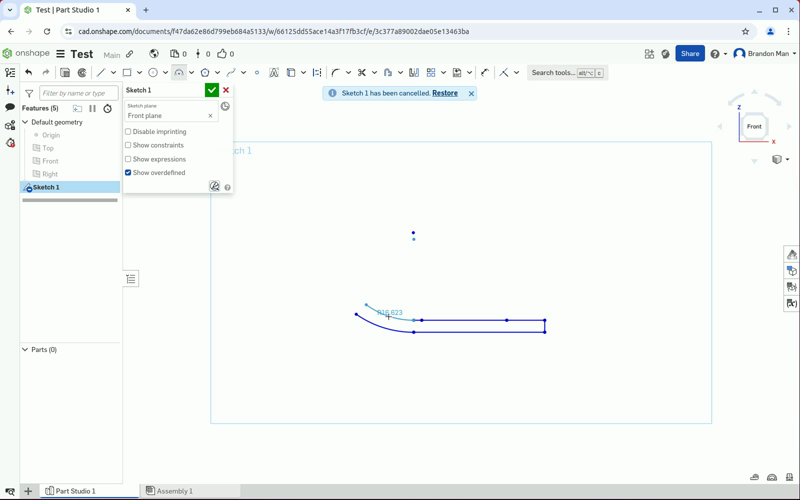
key_up(shift)
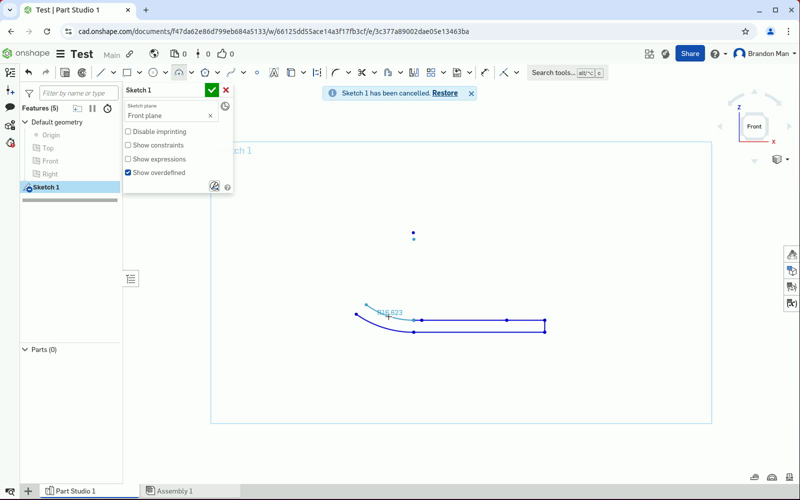
mouse_move(366, 304)
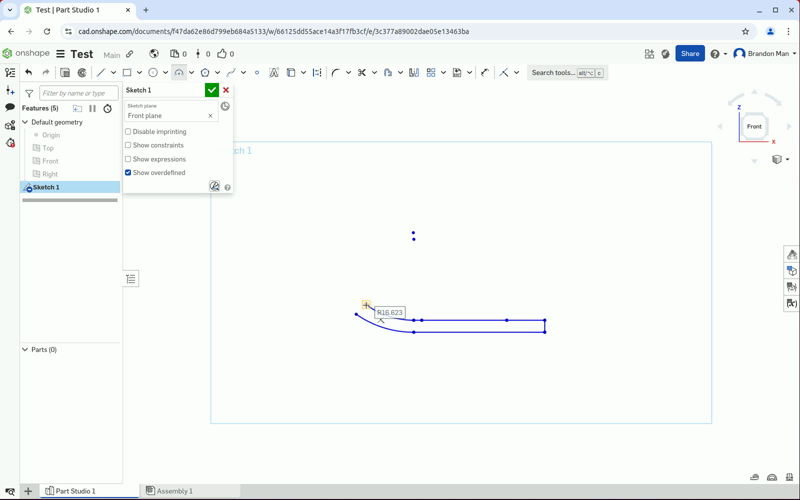
click(366, 304)
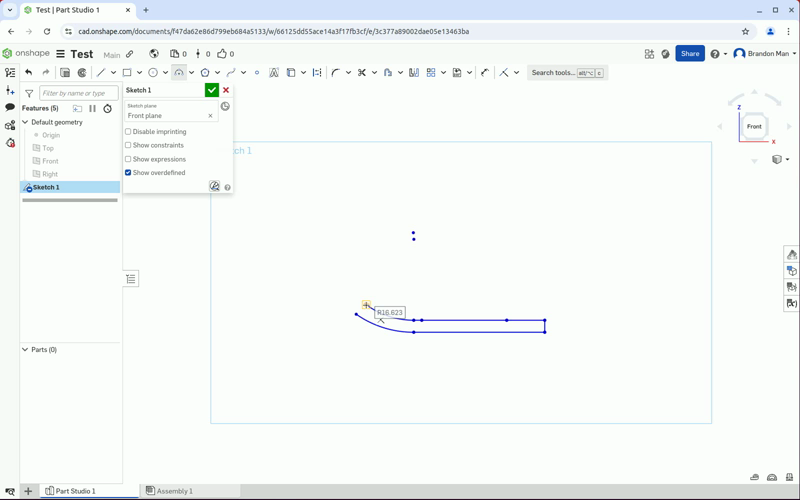
key_down(shift)
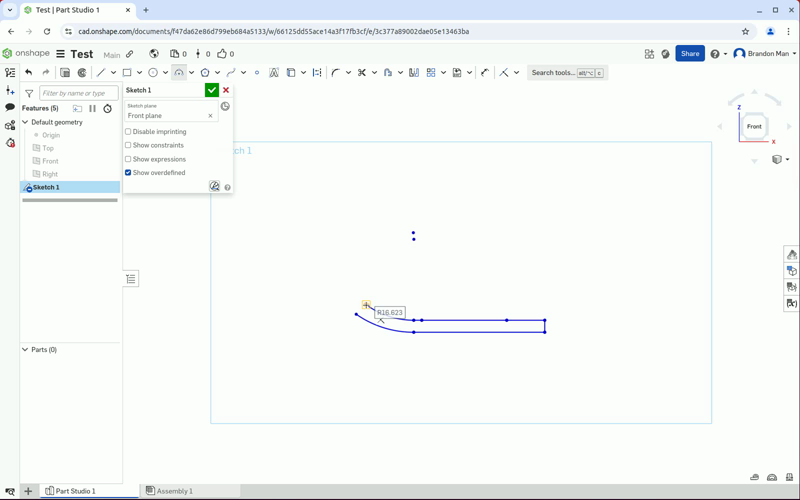
mouse_move(374, 282)
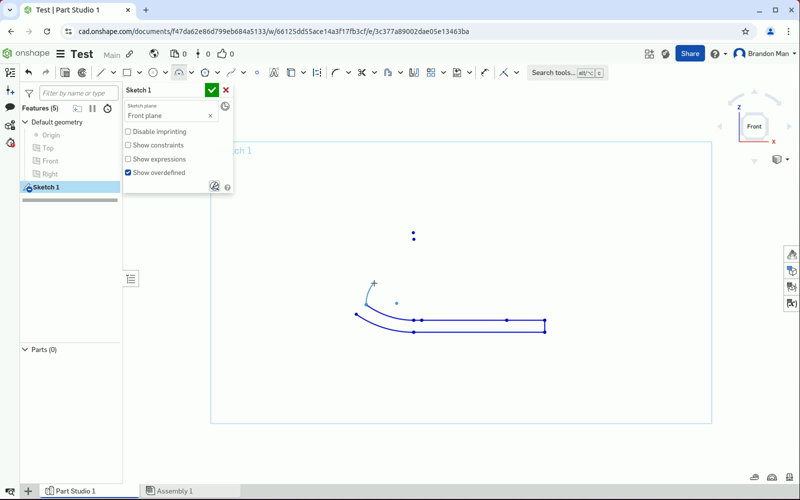
click(374, 282)
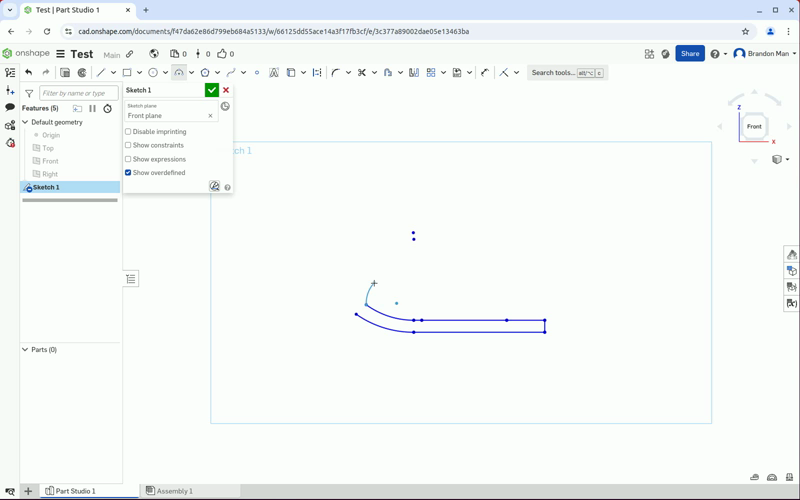
mouse_move(362, 291)
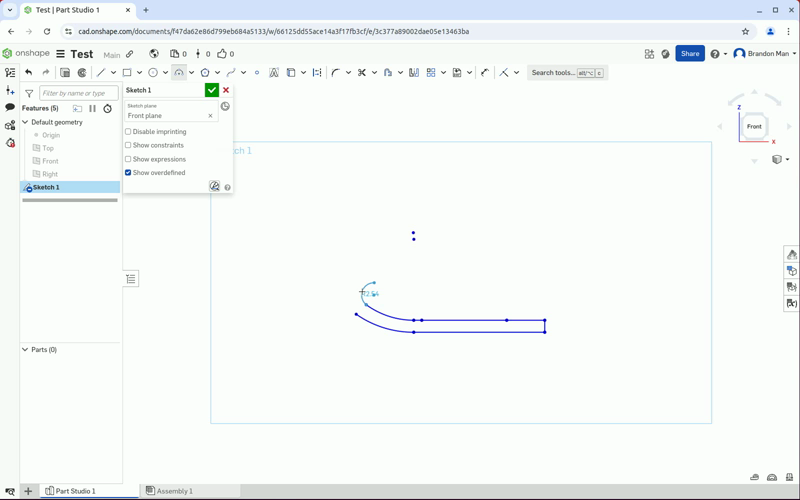
click(362, 291)
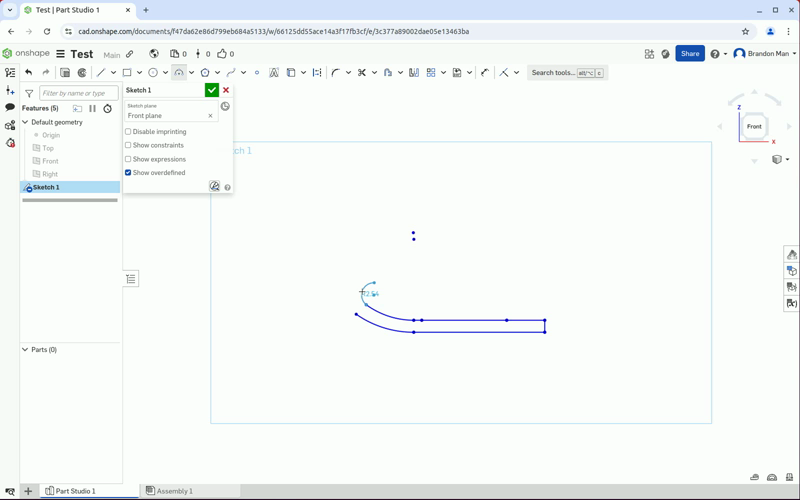
key_up(shift)
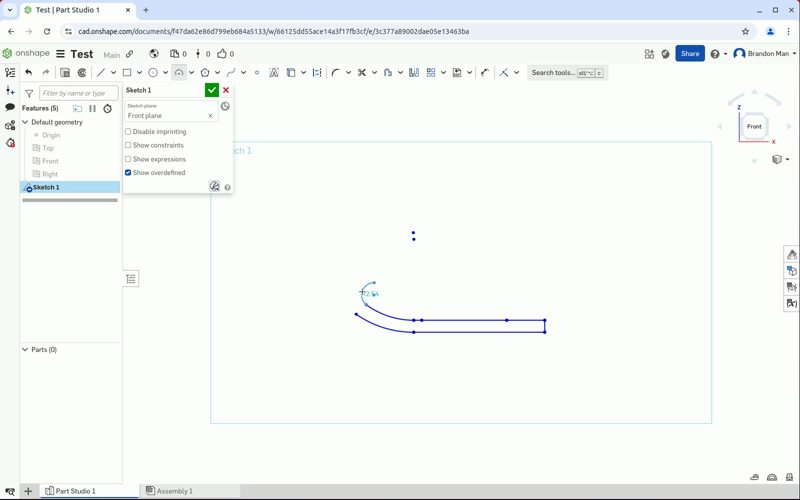
mouse_move(374, 282)
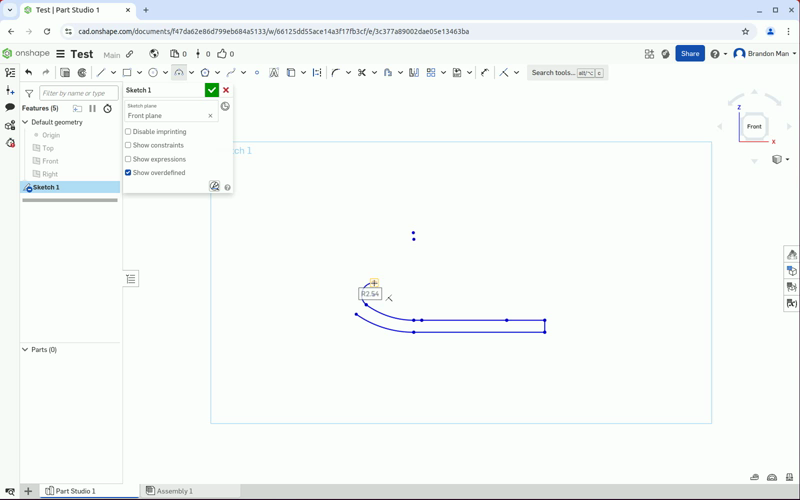
click(374, 282)
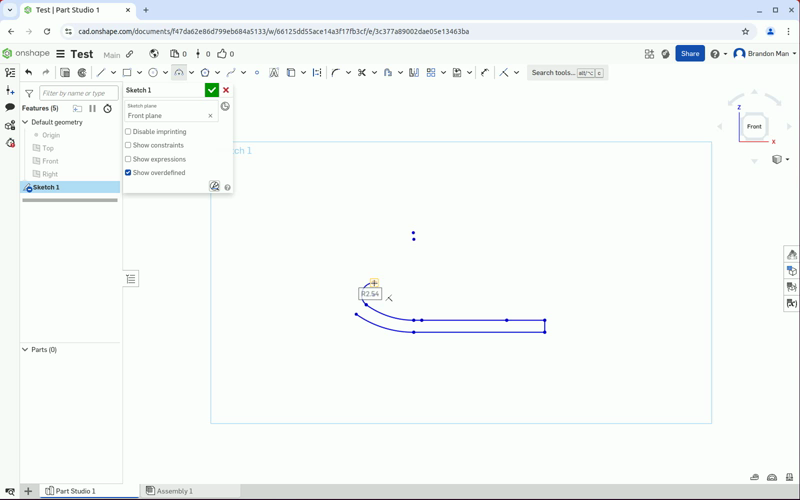
mouse_move(356, 314)
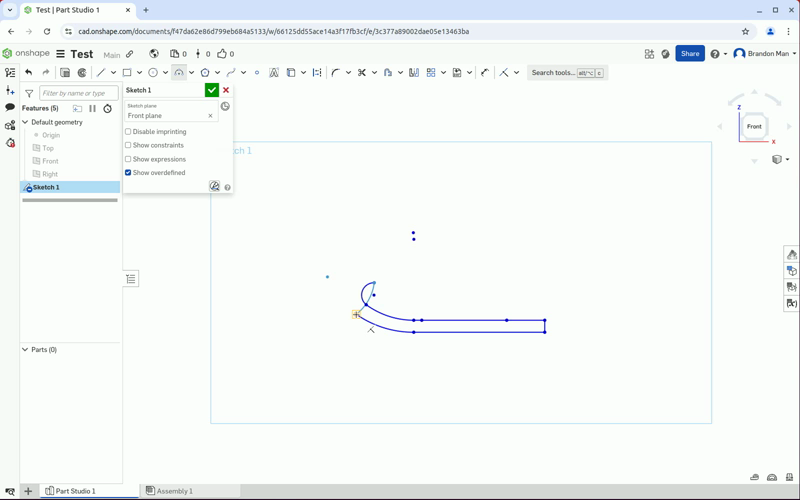
click(356, 314)
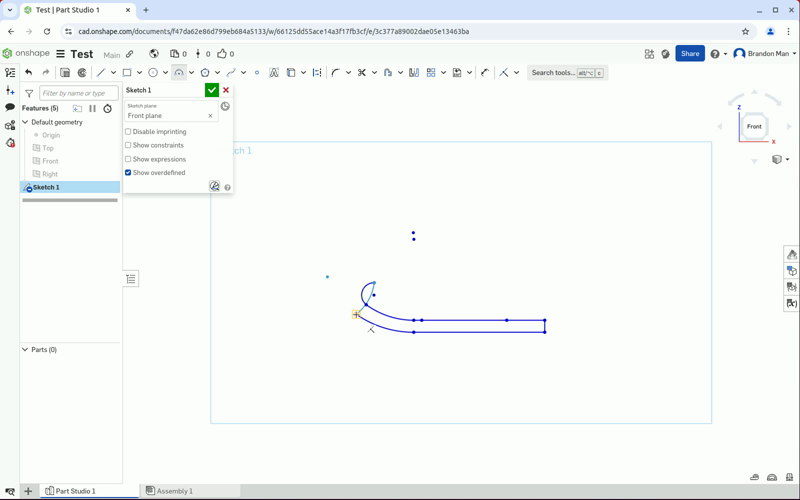
key_down(shift)
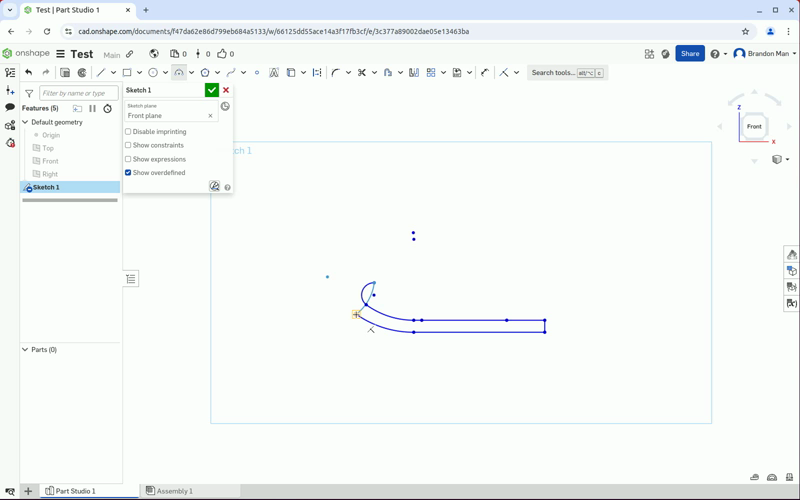
mouse_move(350, 290)
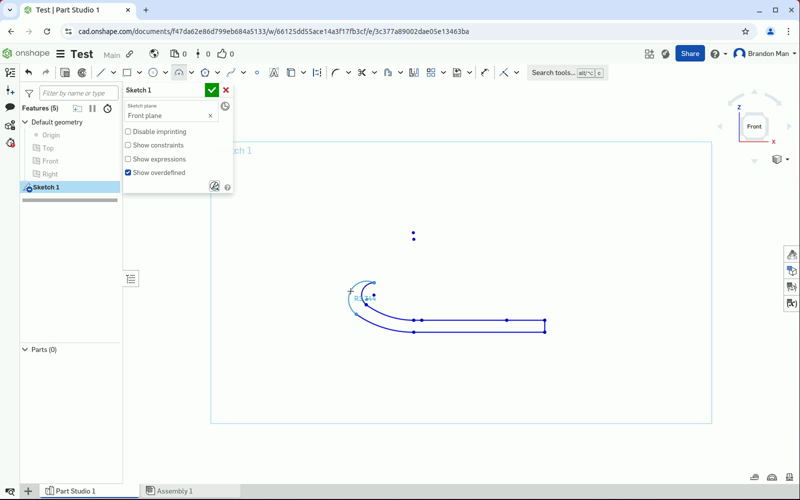
click(350, 290)
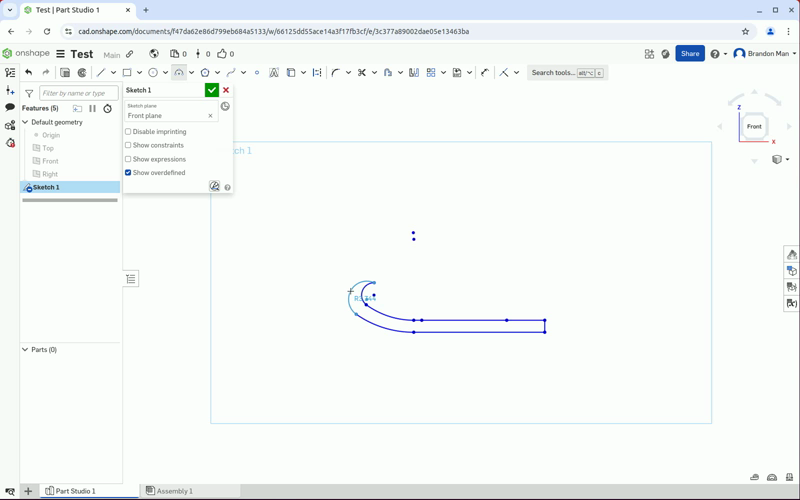
key_up(shift)
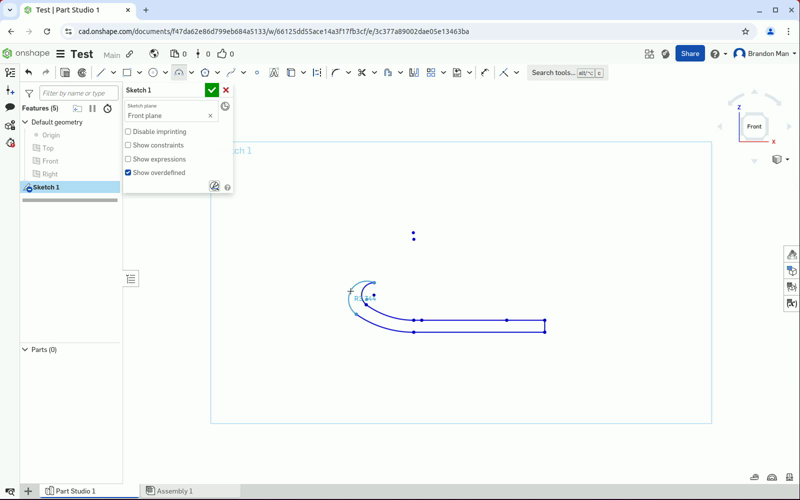
key(esc)
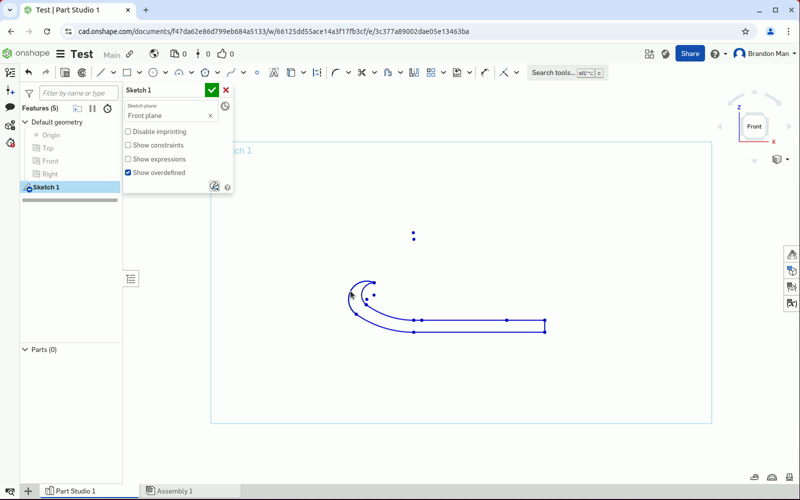
mouse_move(524, 327)
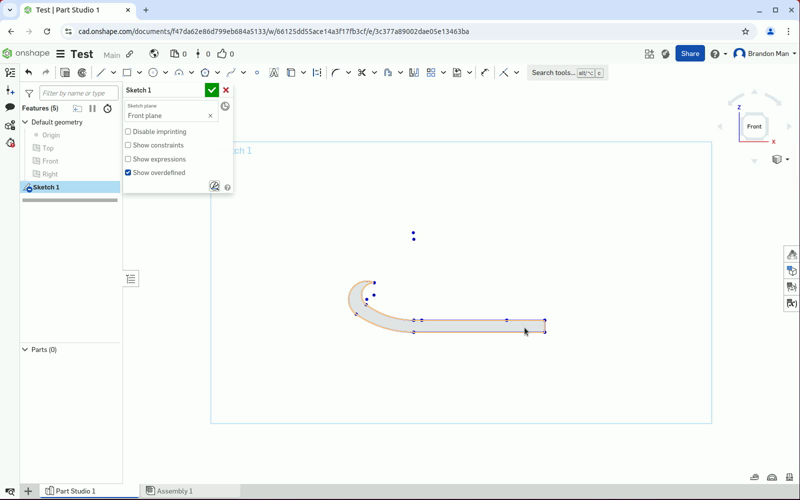
click(524, 327)
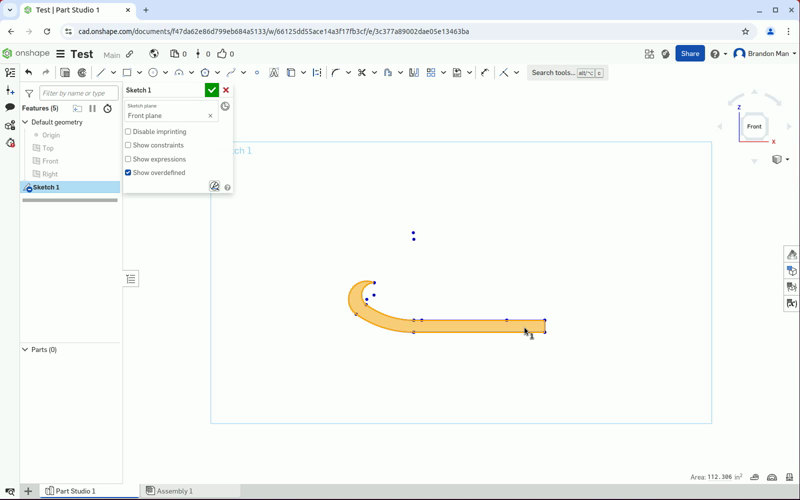
mouse_move(73, 352)
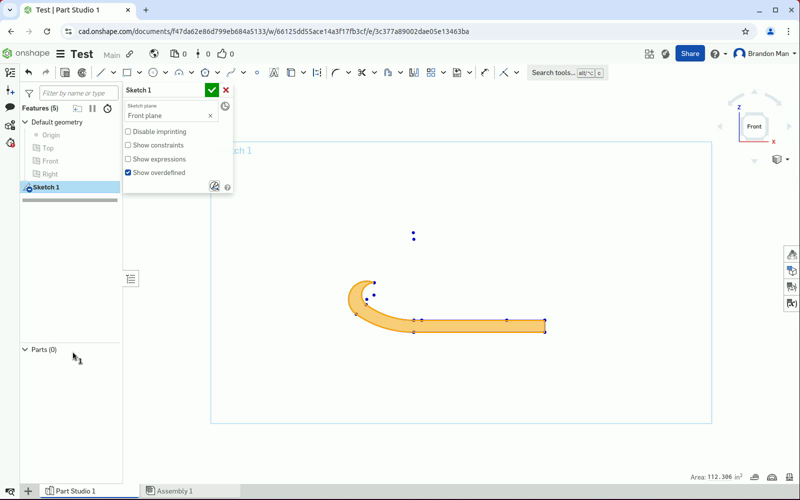
key(shift+y)
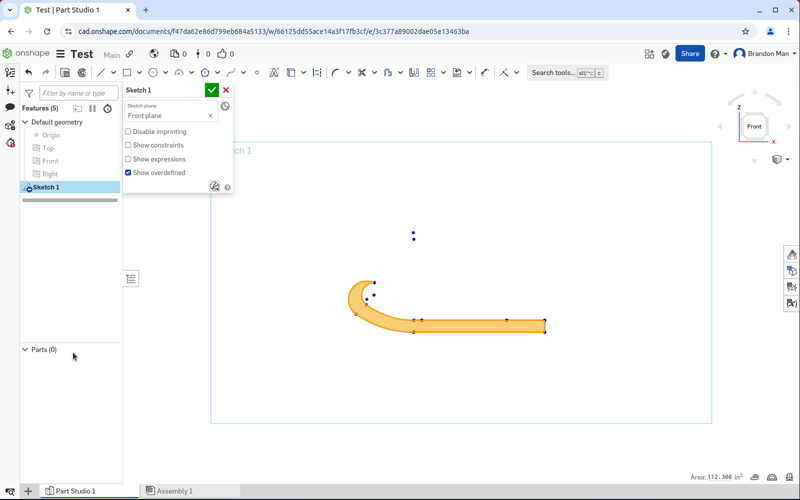
key(shift+e)
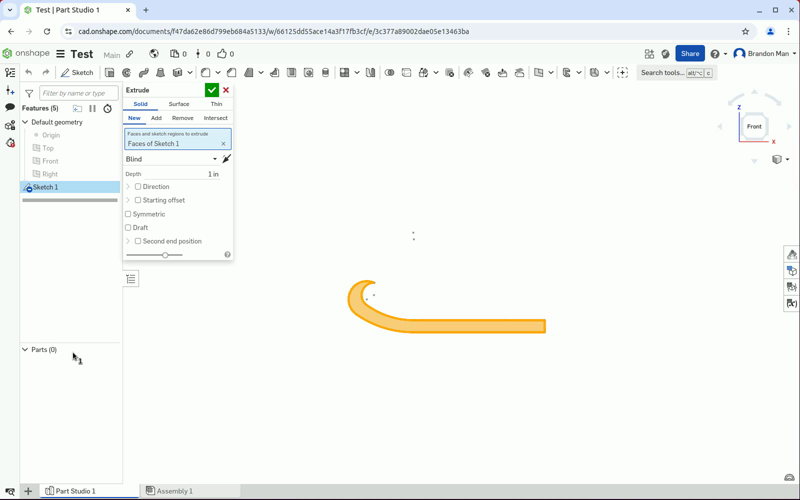
mouse_move(143, 106)
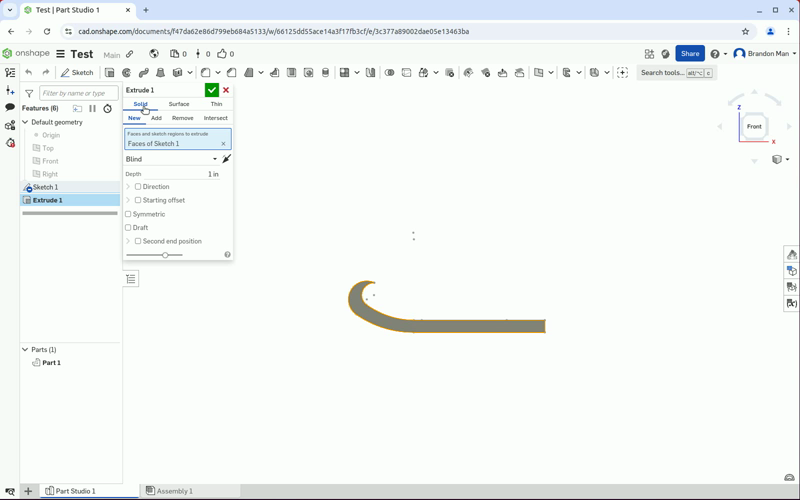
click(143, 106)
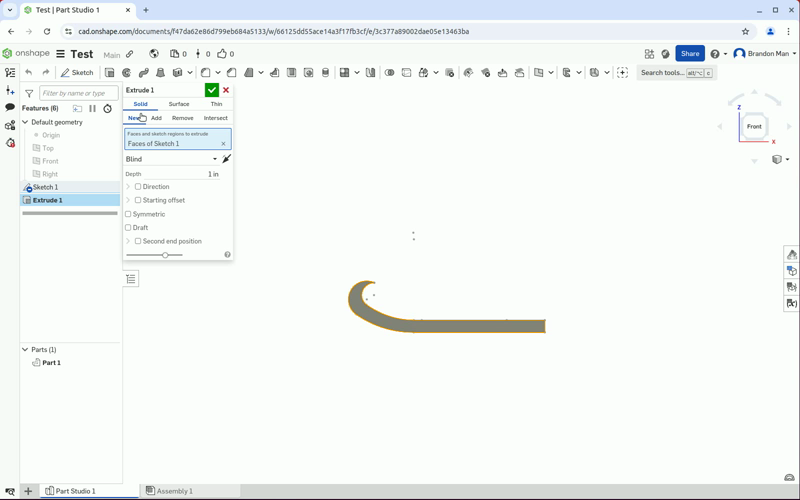
mouse_move(137, 120)
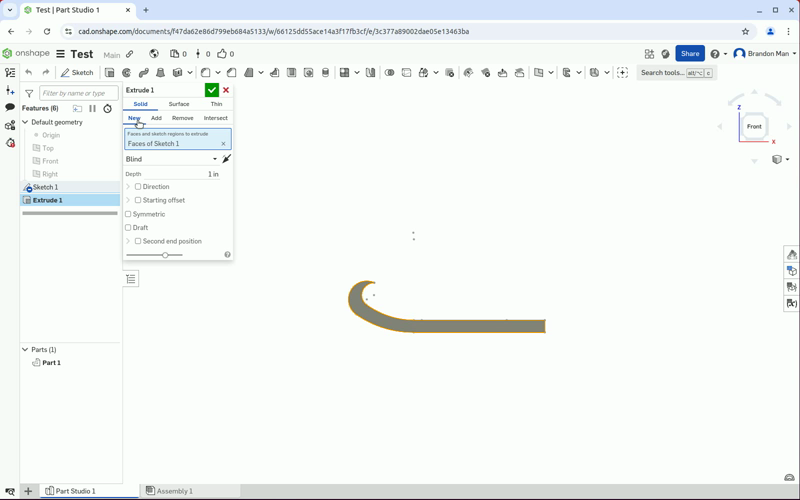
click(137, 120)
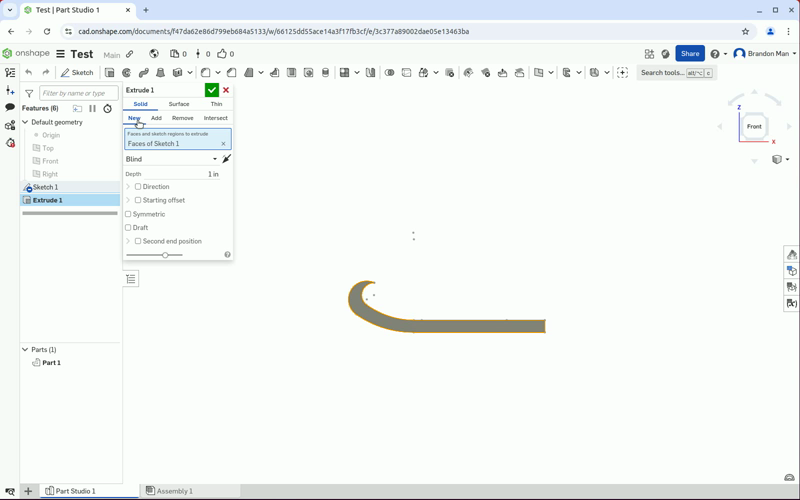
key(tab, 4)
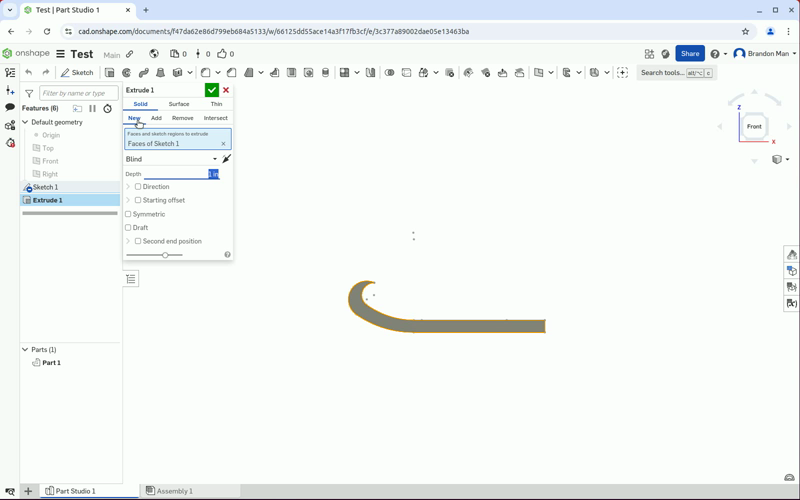
text(9.869)
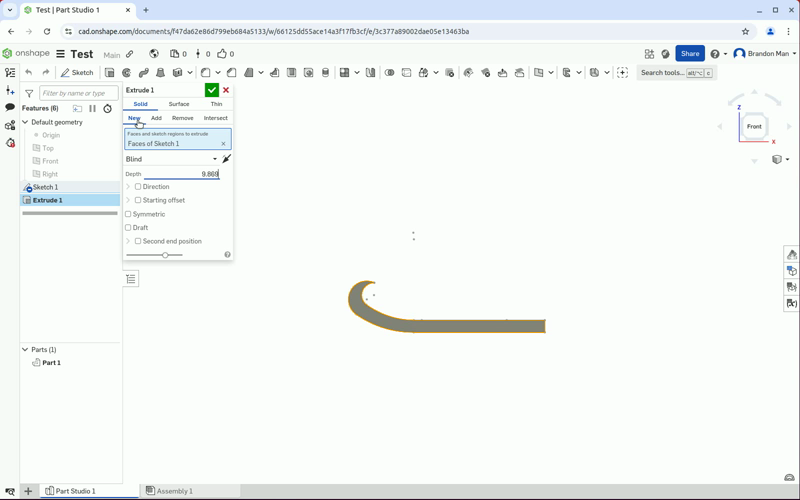
key(enter)
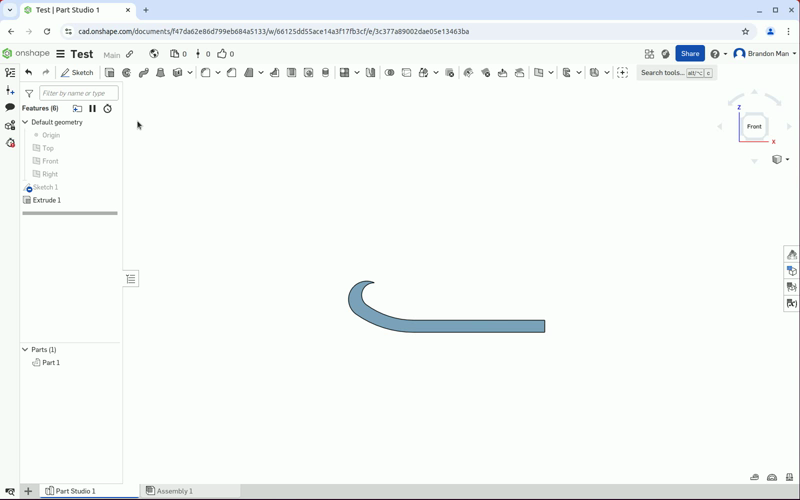
key(shift+h)
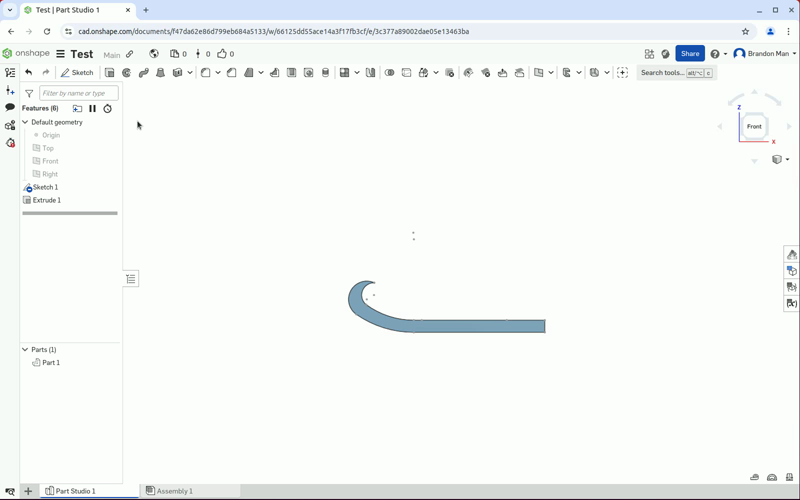
key(shift+h)
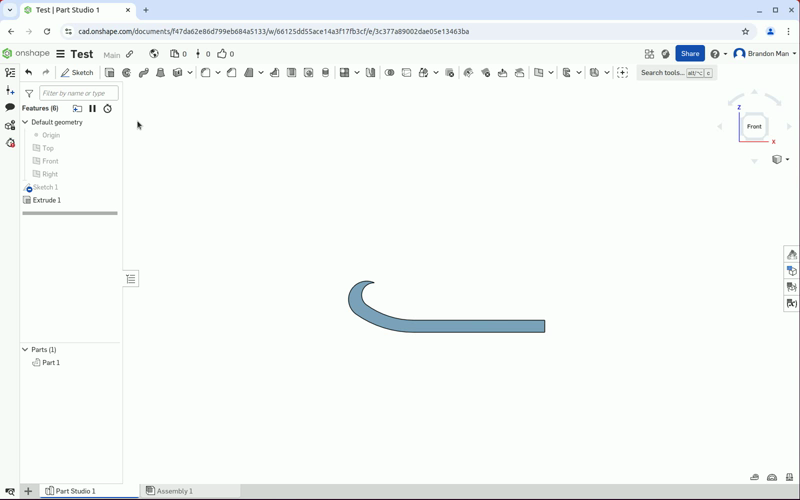
mouse_move(73, 189)
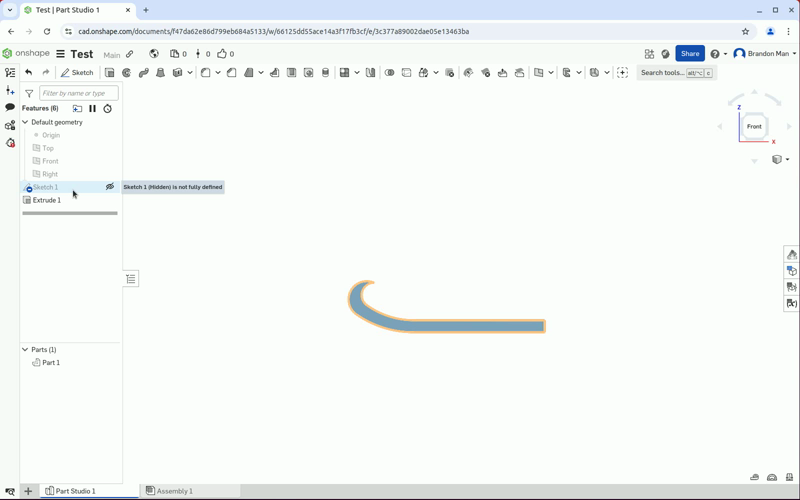
click(73, 189)
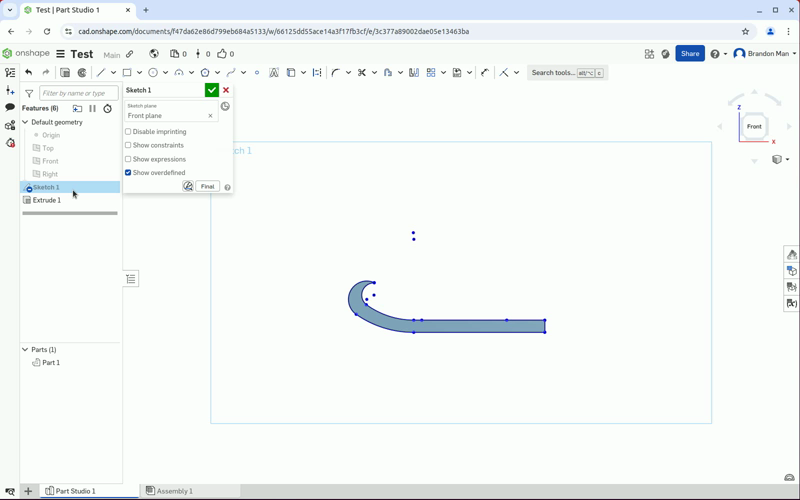
mouse_move(229, 92)
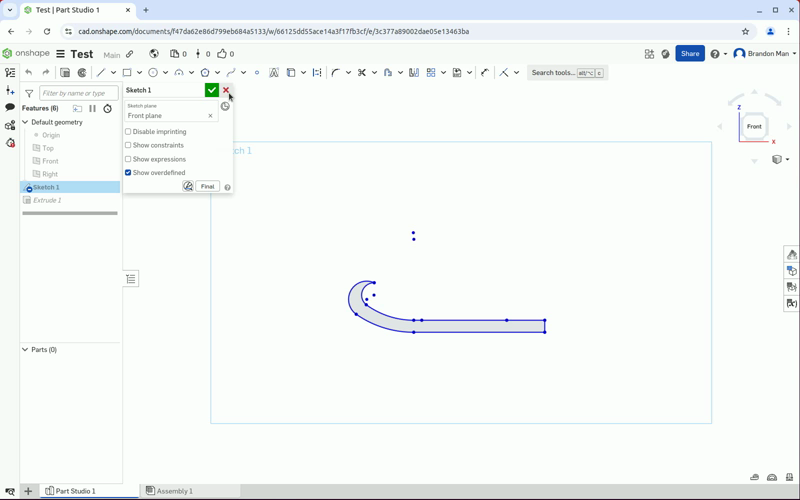
click(229, 92)
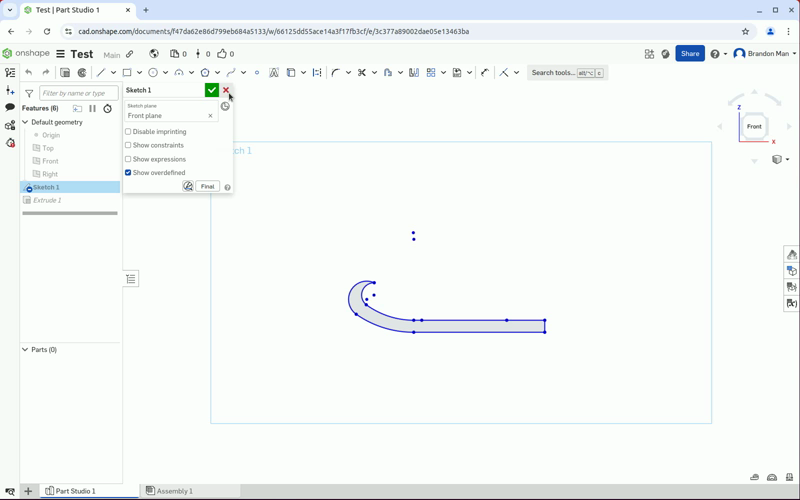
key(shift+s)
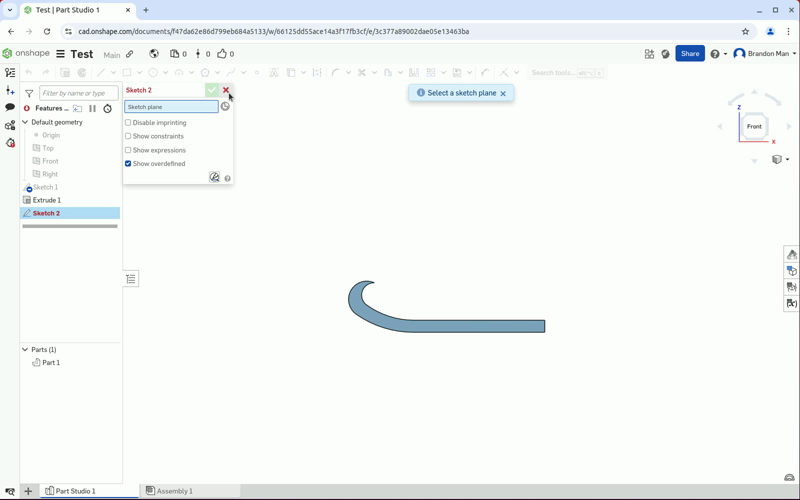
mouse_move(73, 163)
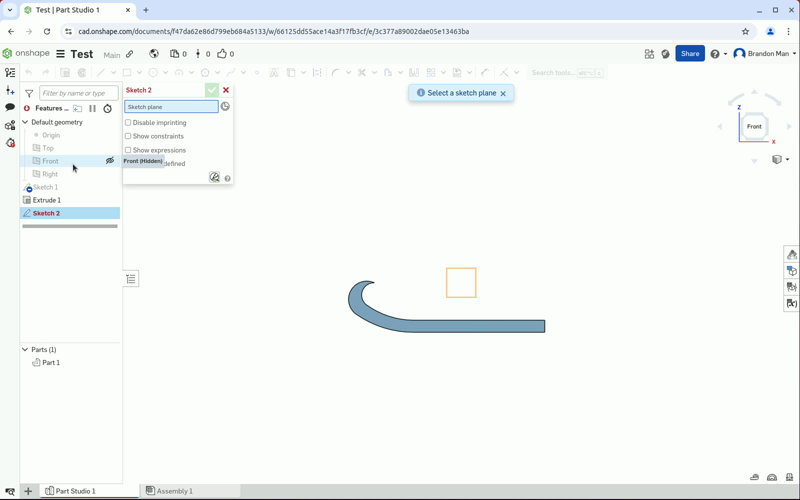
click(73, 163)
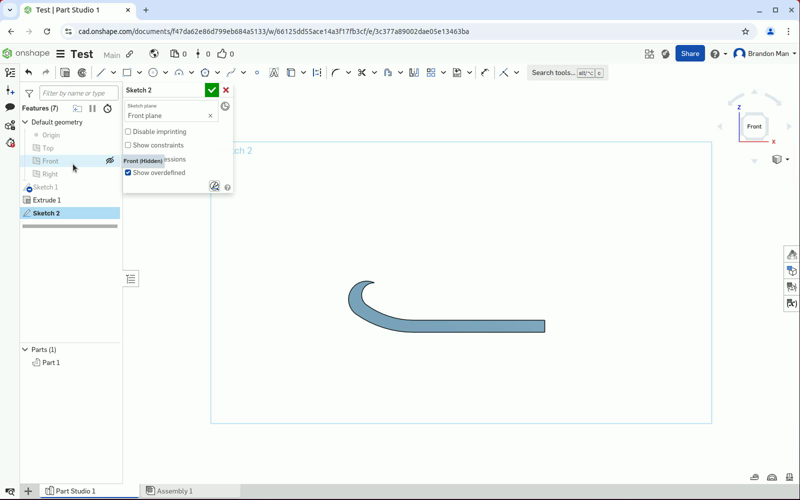
mouse_move(73, 352)
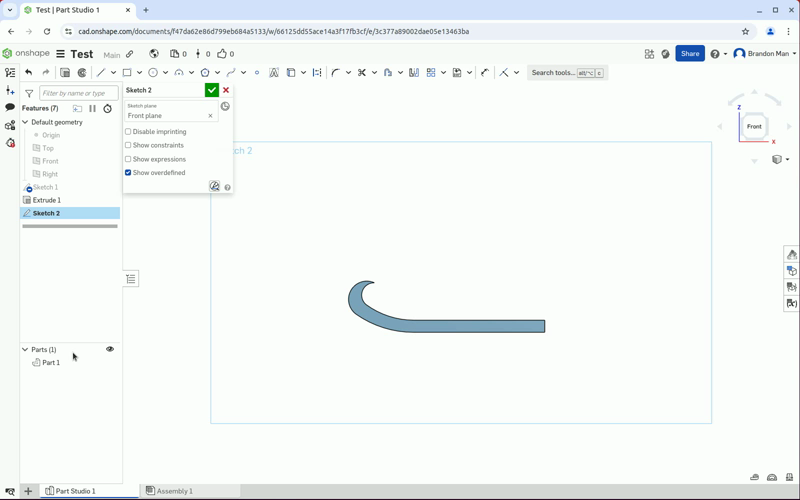
key(y)
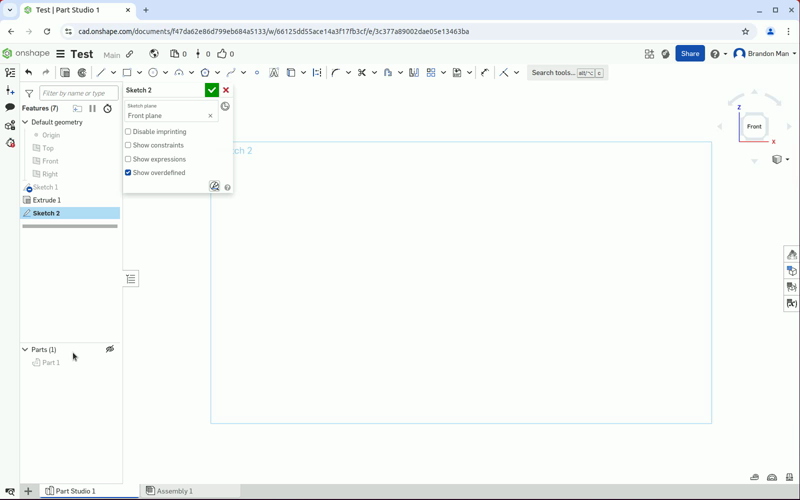
key(l)
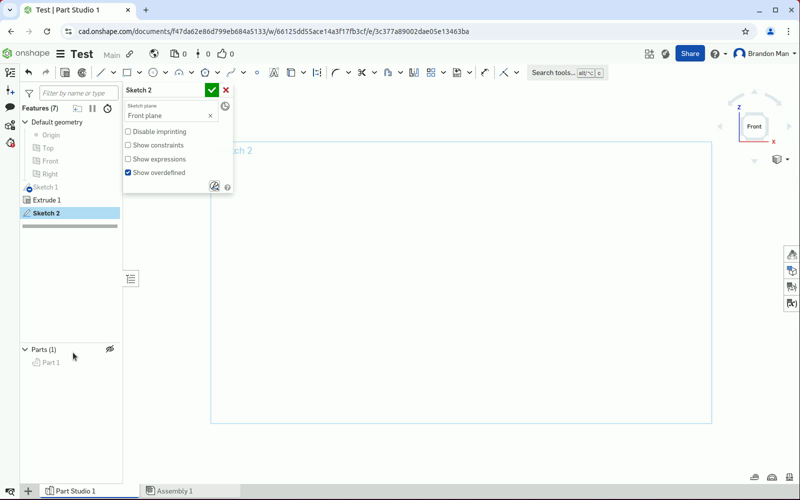
key_down(shift)
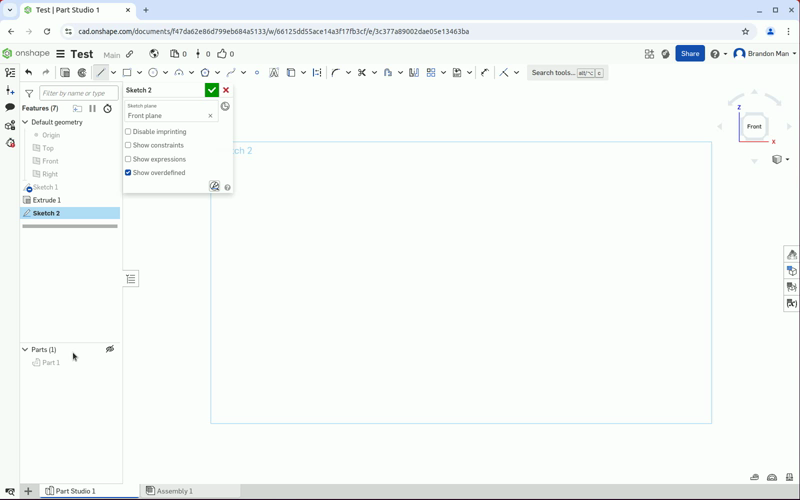
mouse_move(422, 321)
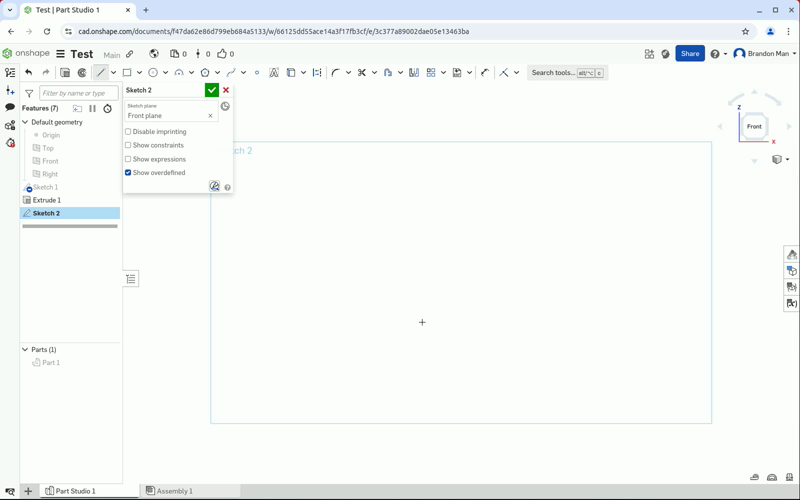
click(422, 321)
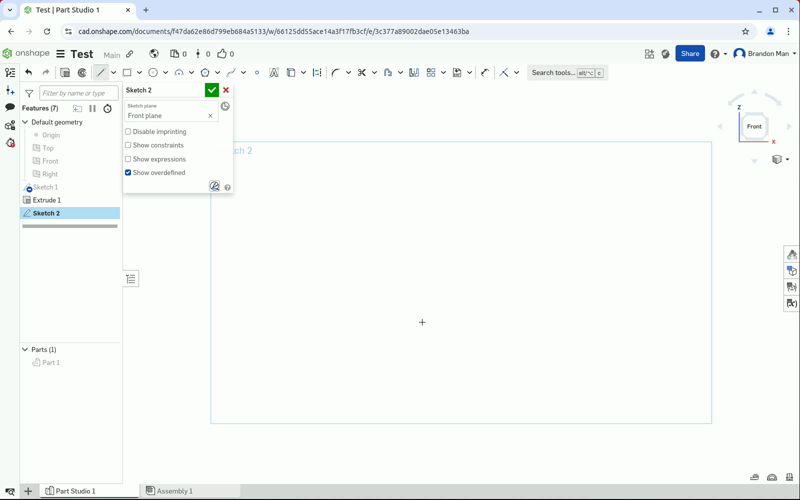
key_up(shift)
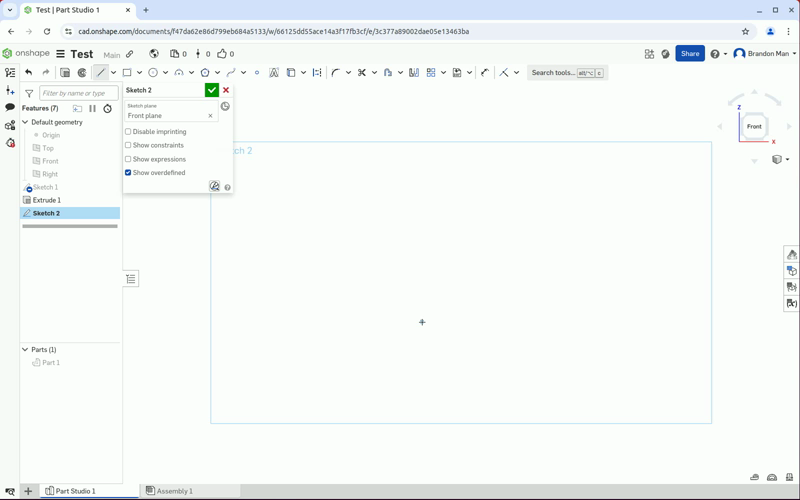
key_down(shift)
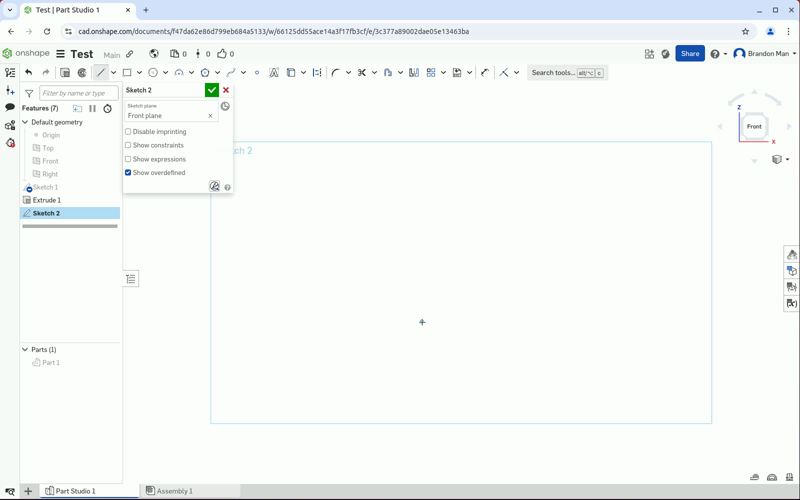
mouse_move(509, 321)
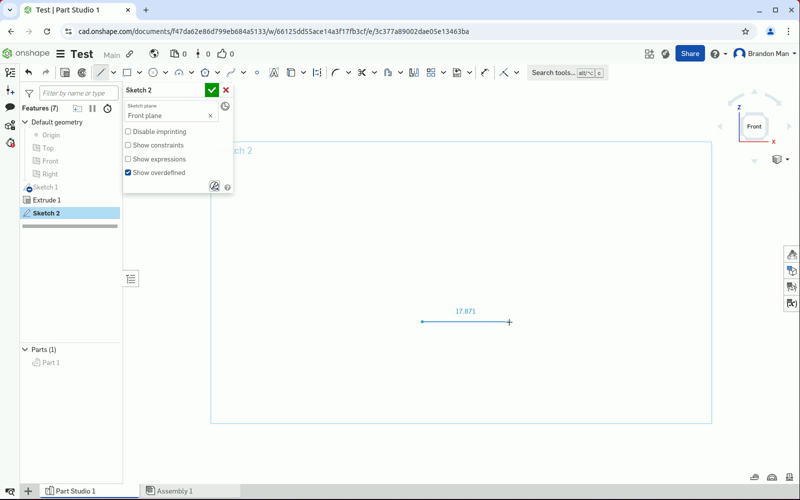
click(509, 321)
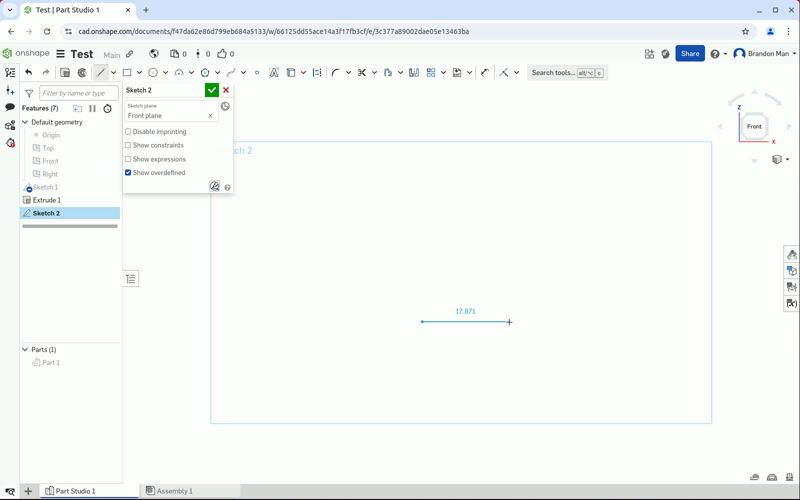
key_up(shift)
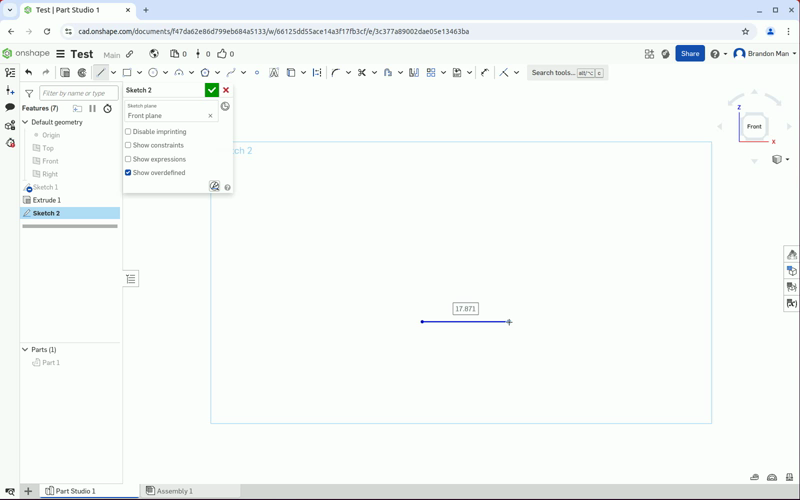
key_down(shift)
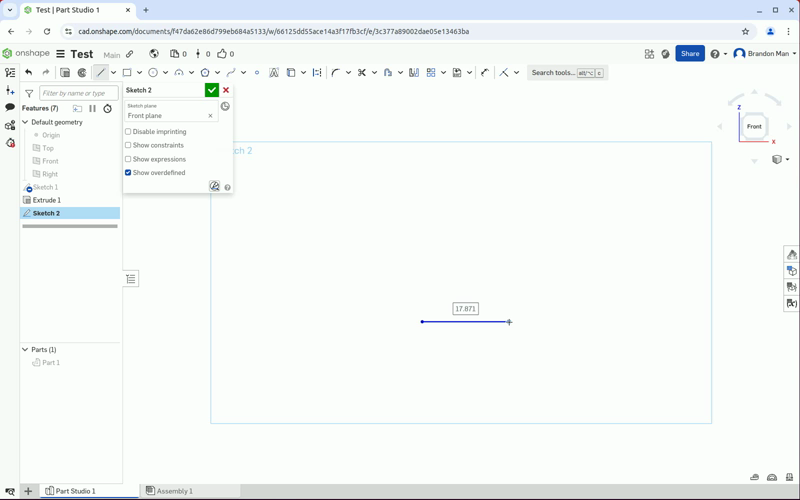
mouse_move(539, 321)
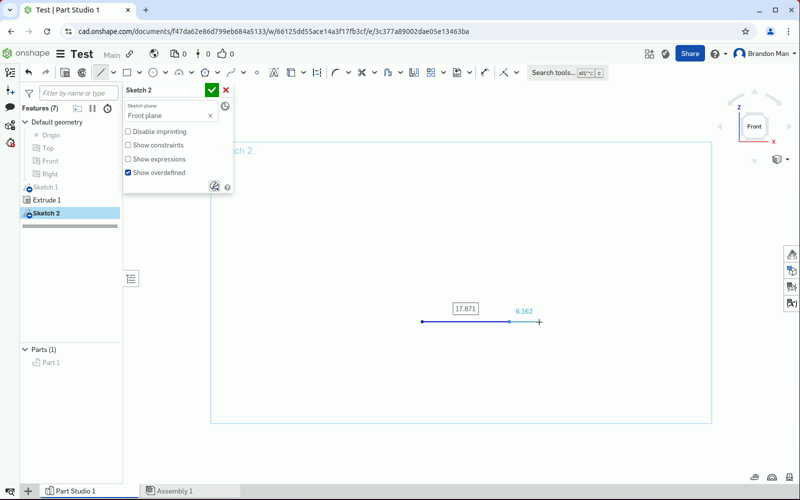
mouse_move(509, 283)
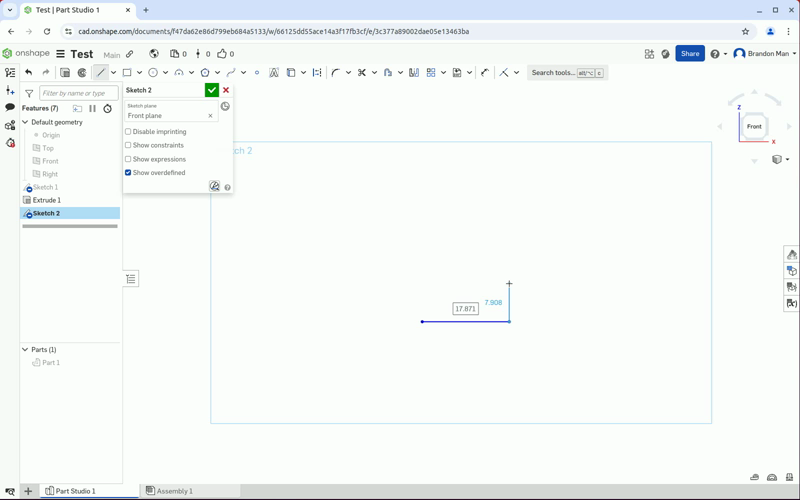
click(509, 283)
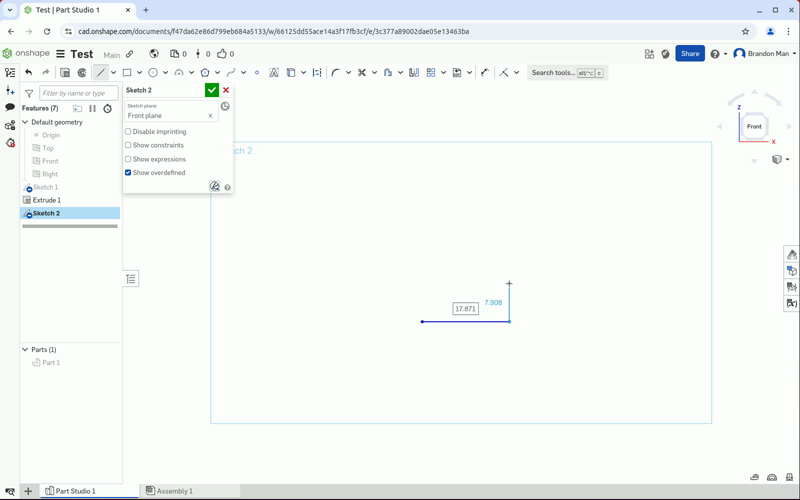
key_up(shift)
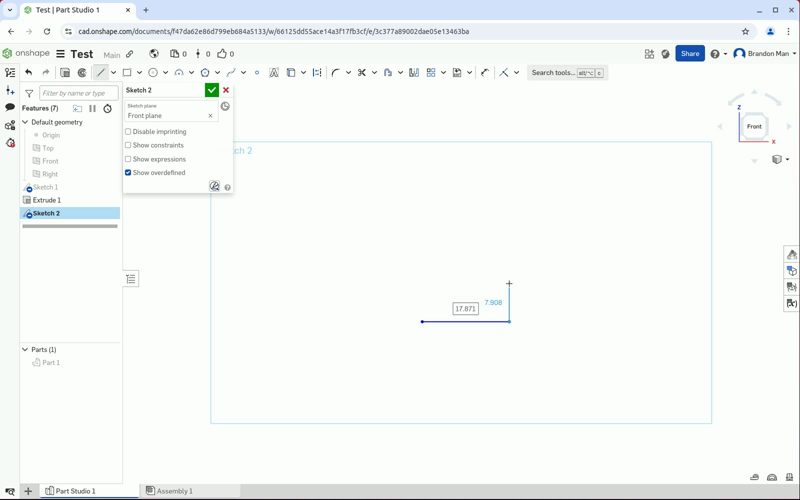
key_down(shift)
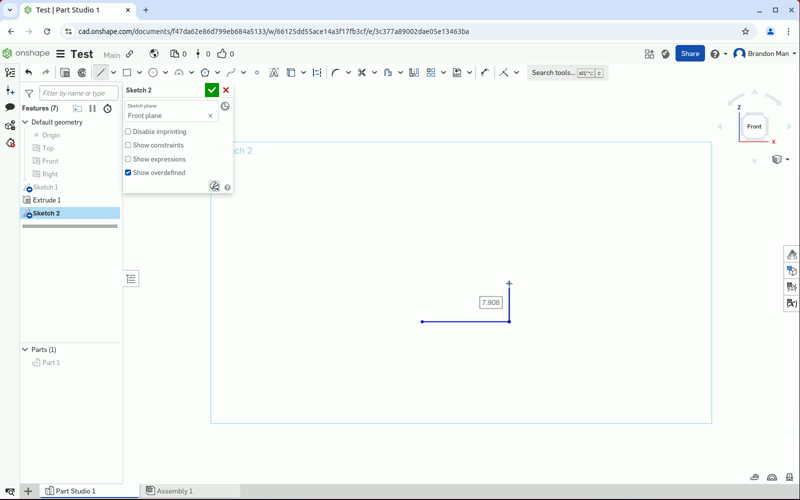
mouse_move(539, 283)
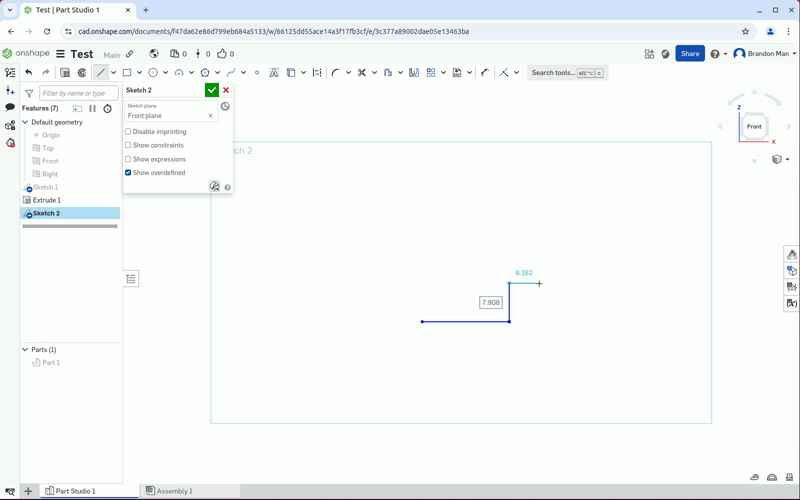
mouse_move(476, 283)
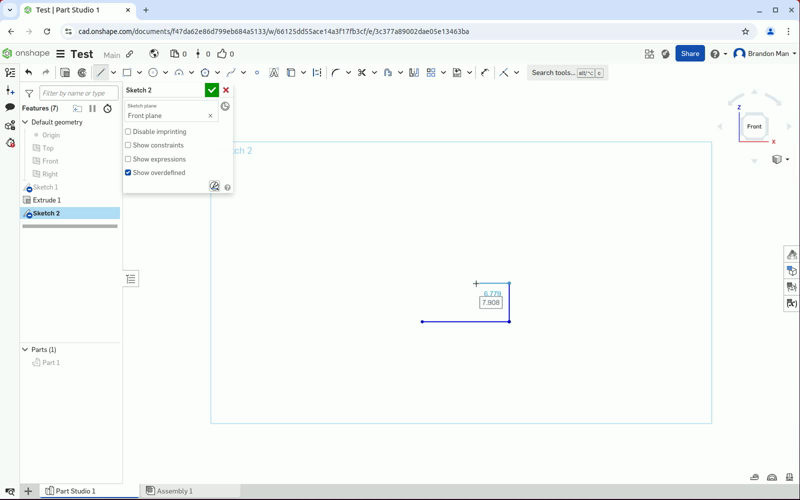
click(476, 283)
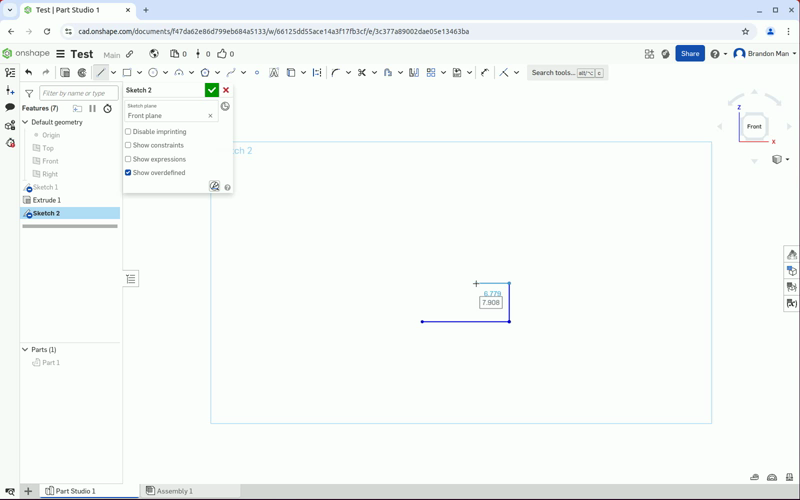
key_up(shift)
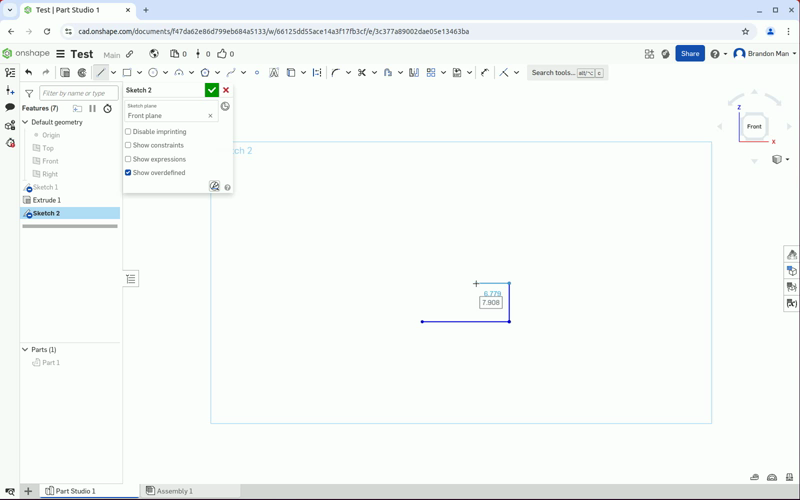
key_down(shift)
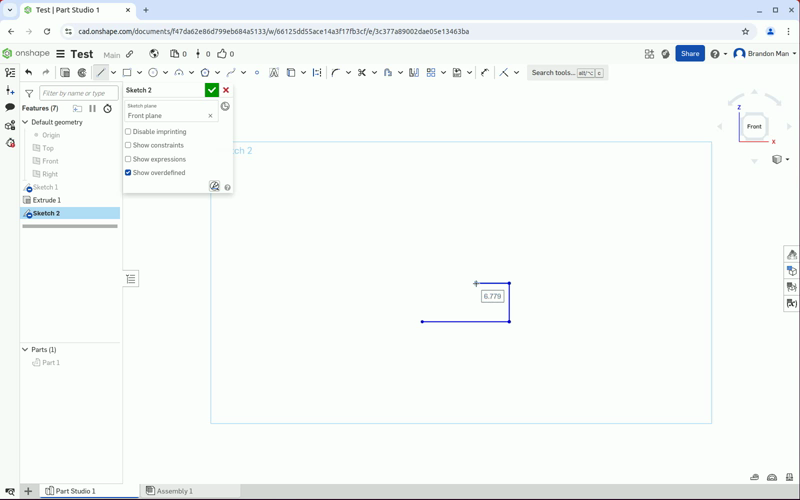
mouse_move(506, 283)
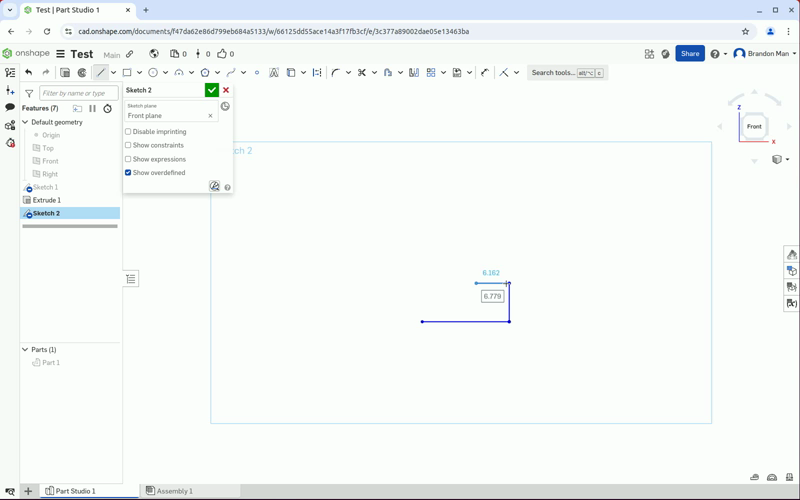
mouse_move(476, 305)
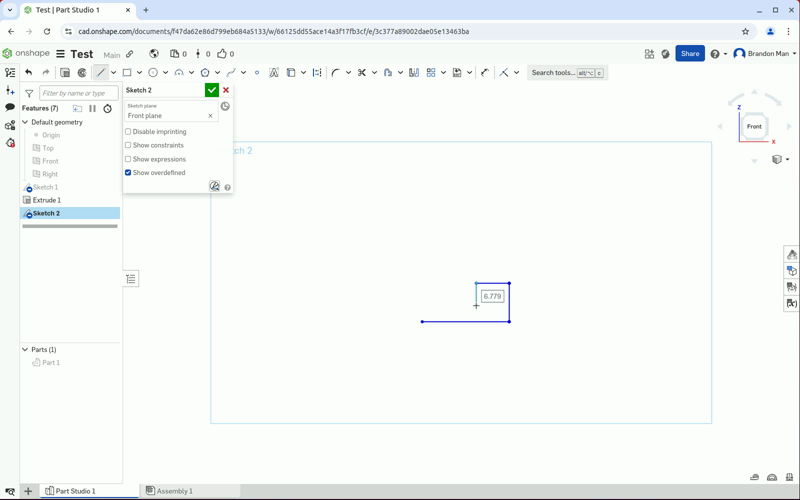
click(476, 305)
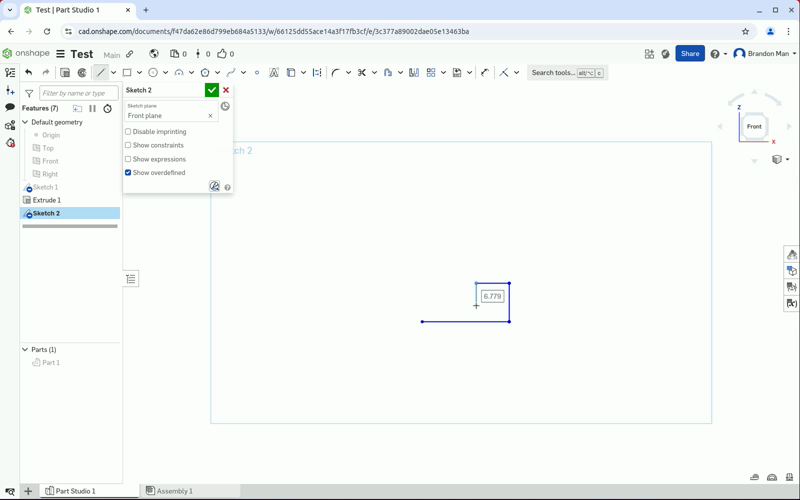
key_up(shift)
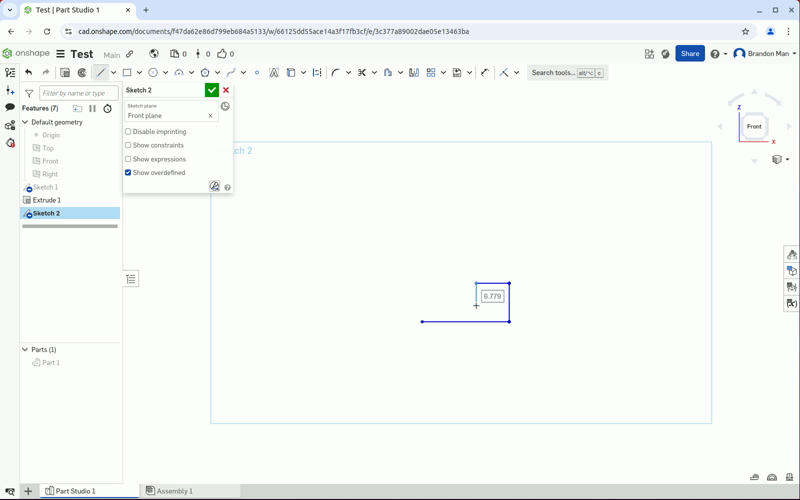
key_down(shift)
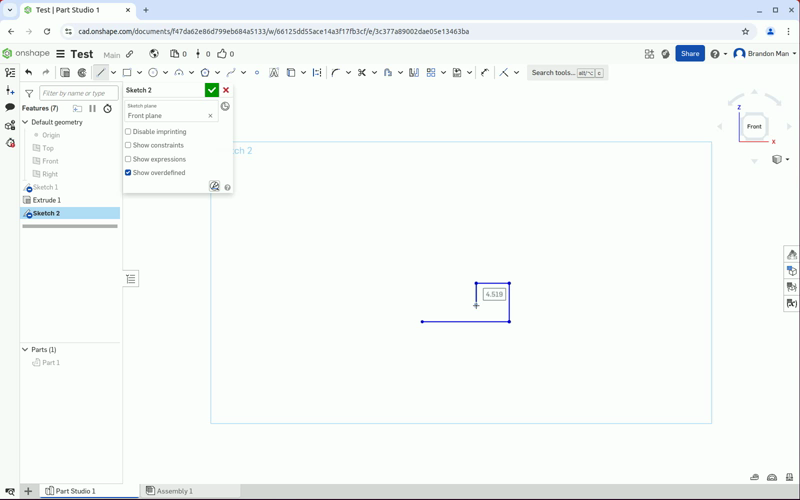
mouse_move(506, 305)
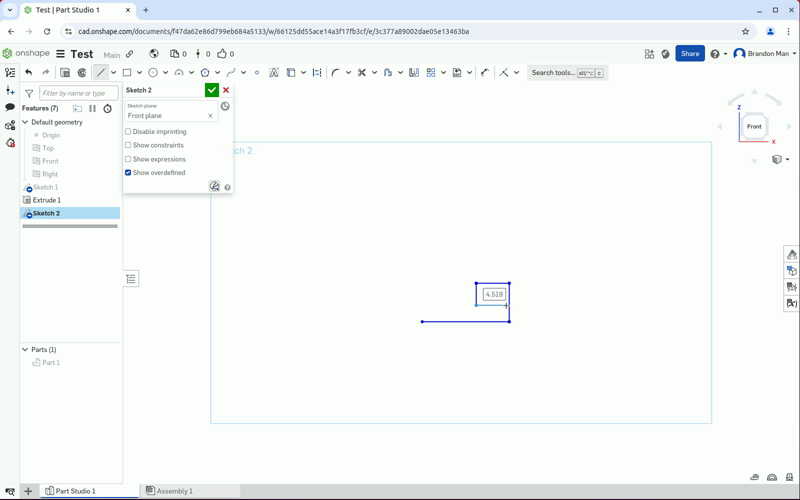
mouse_move(438, 305)
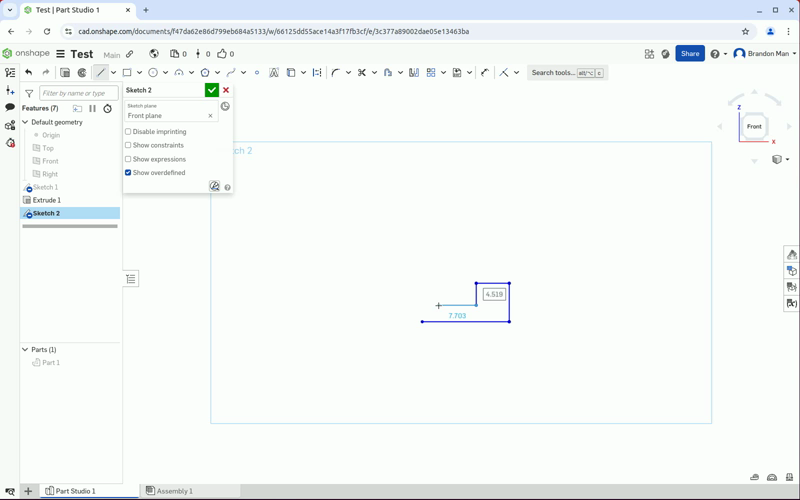
click(438, 305)
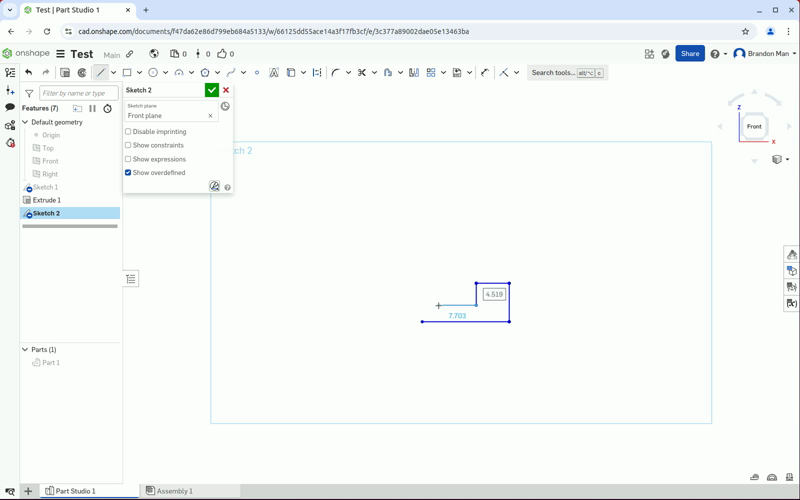
key_up(shift)
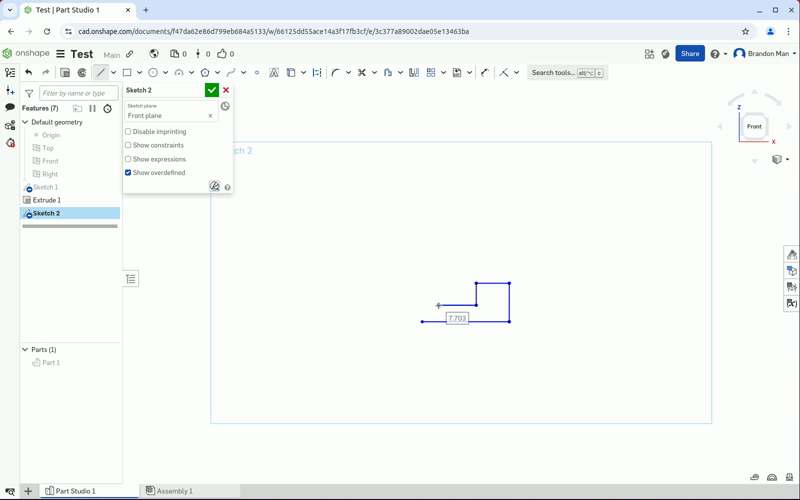
key_down(shift)
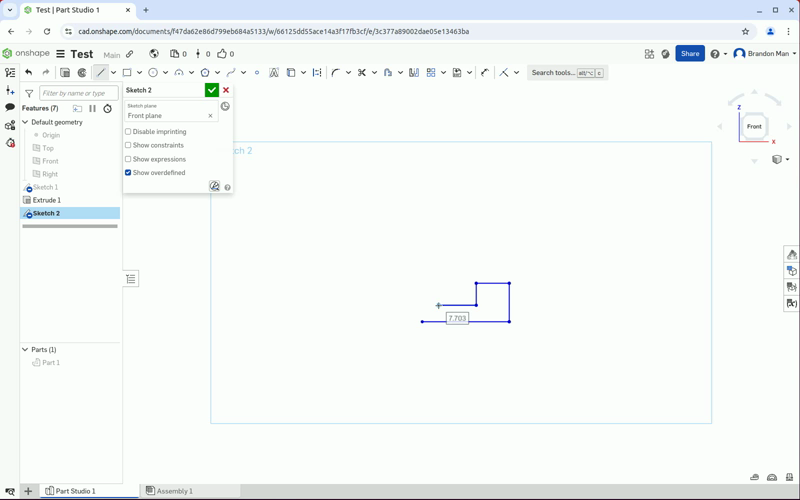
mouse_move(468, 305)
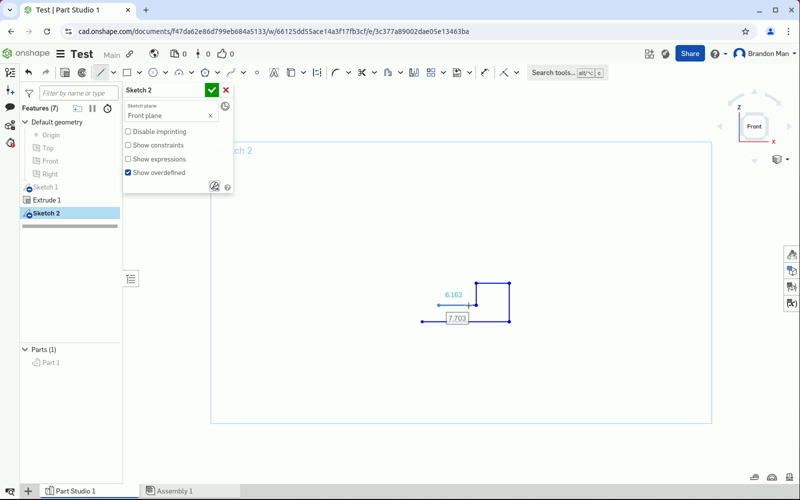
mouse_move(434, 283)
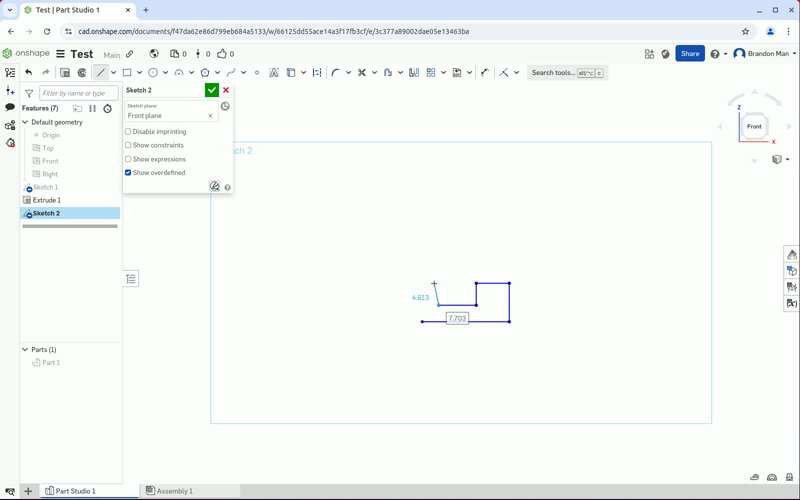
click(434, 283)
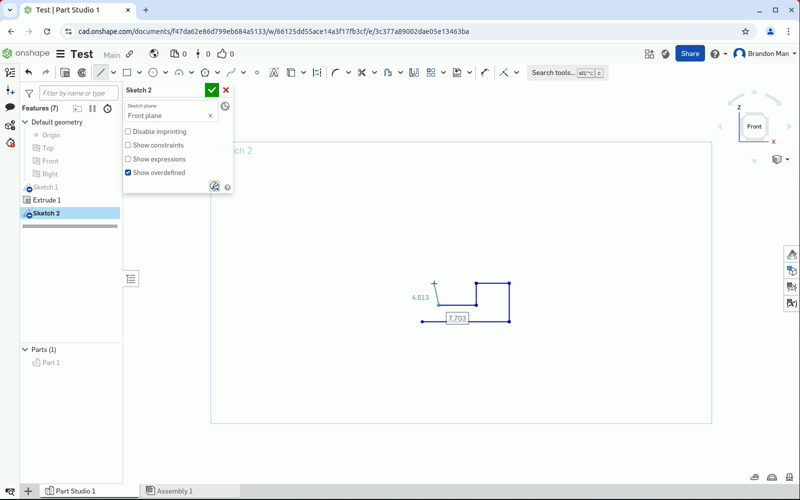
key_up(shift)
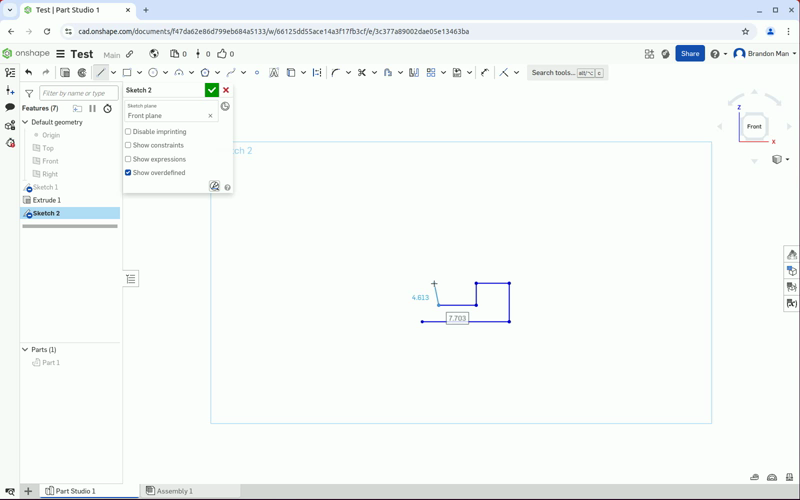
key_down(shift)
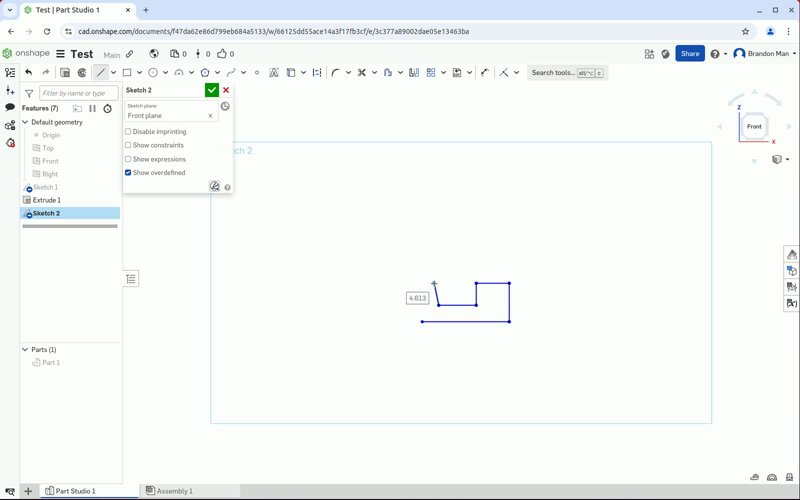
mouse_move(464, 283)
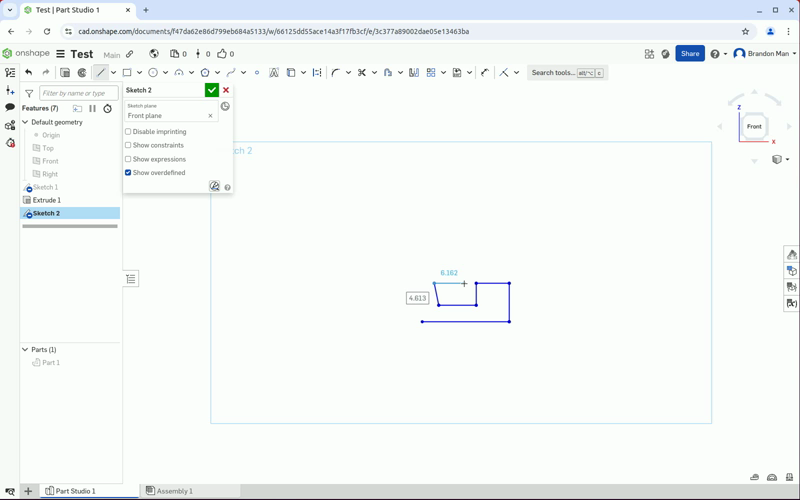
mouse_move(422, 292)
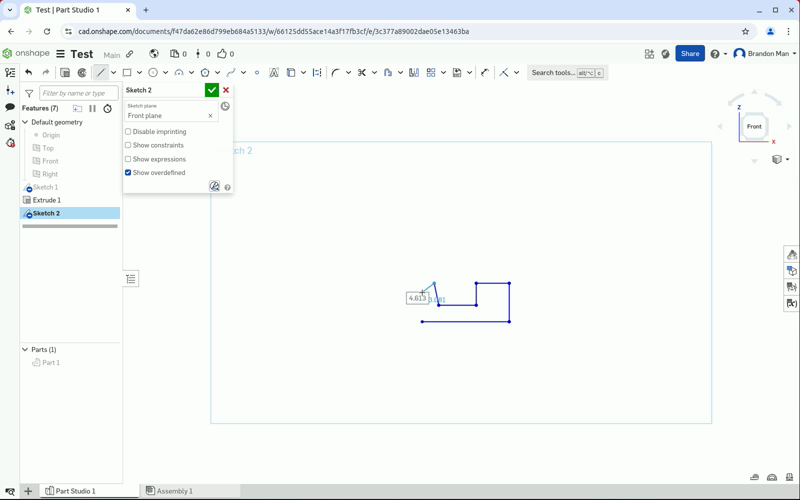
click(422, 292)
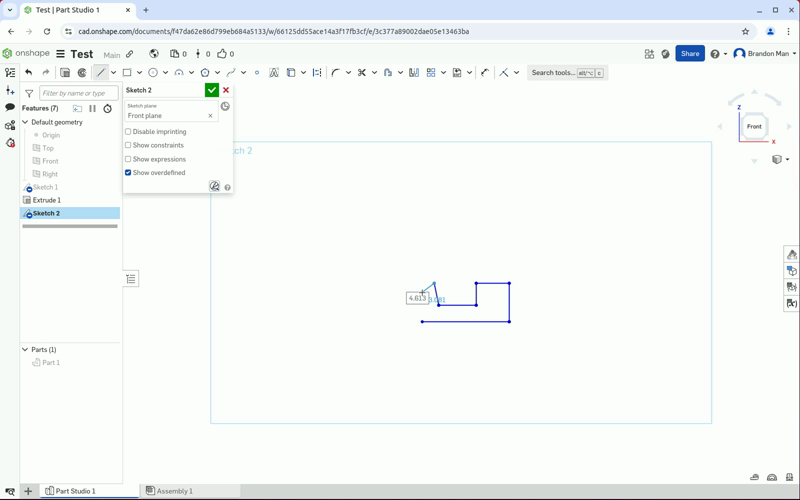
key_up(shift)
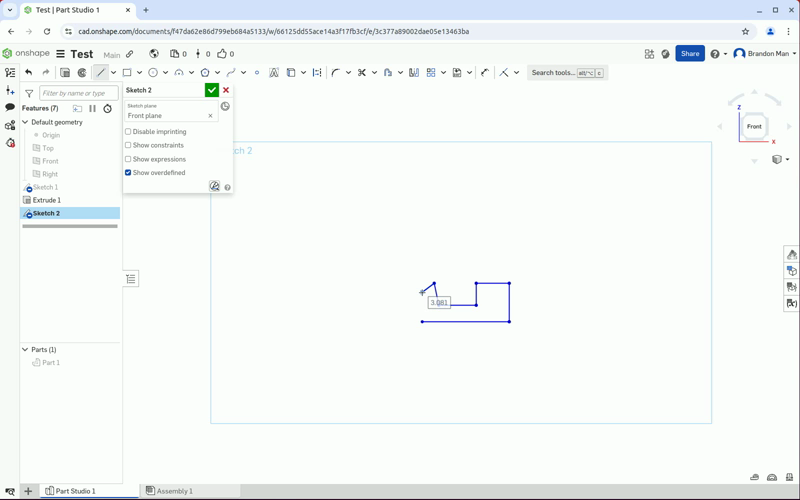
mouse_move(452, 292)
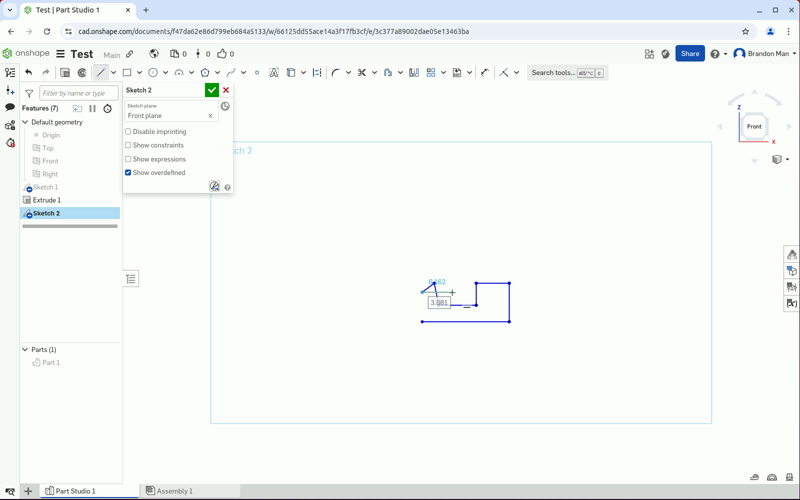
key_down(shift)
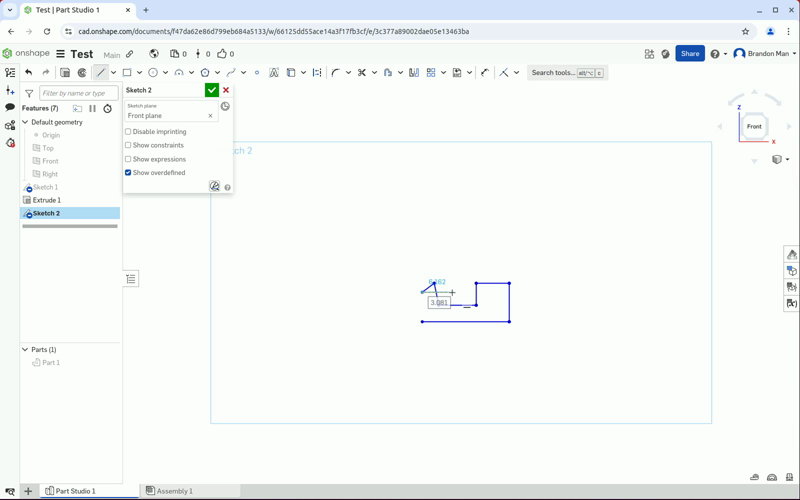
mouse_move(422, 321)
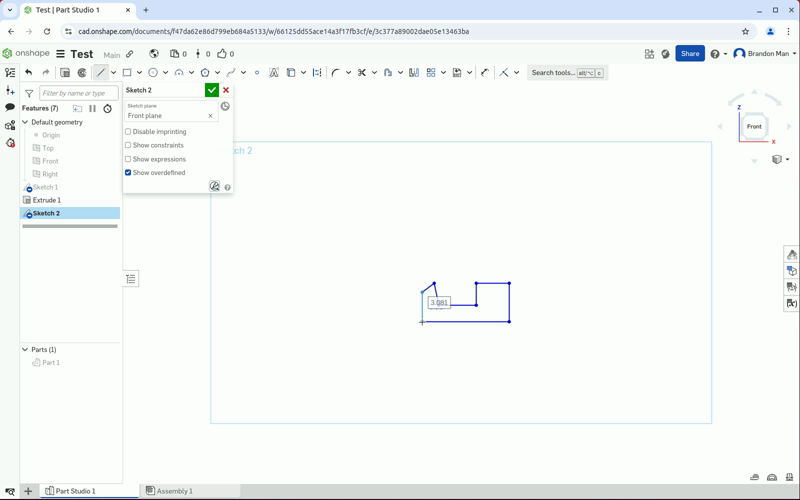
key_up(shift)
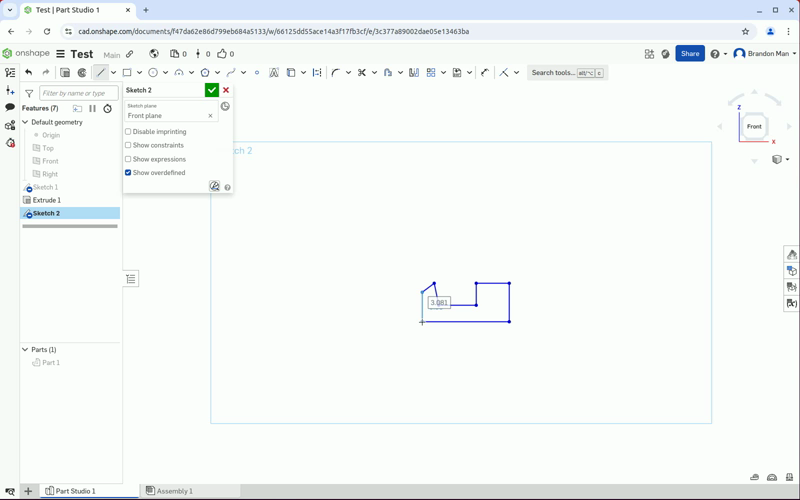
click(422, 321)
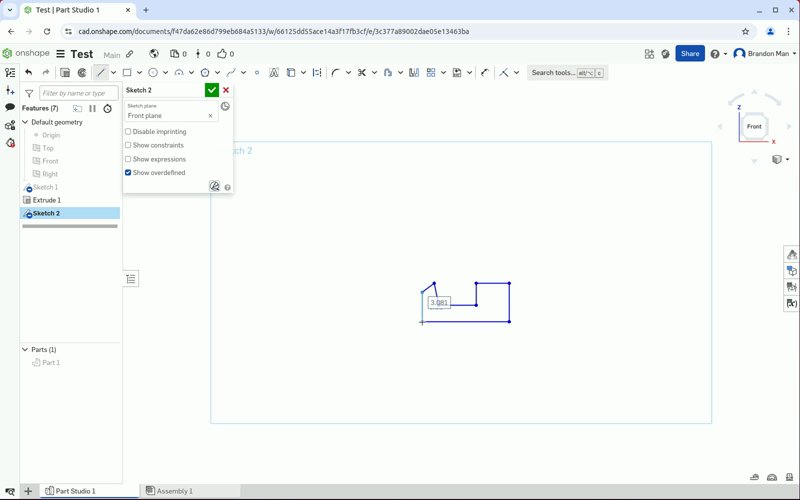
key(esc)
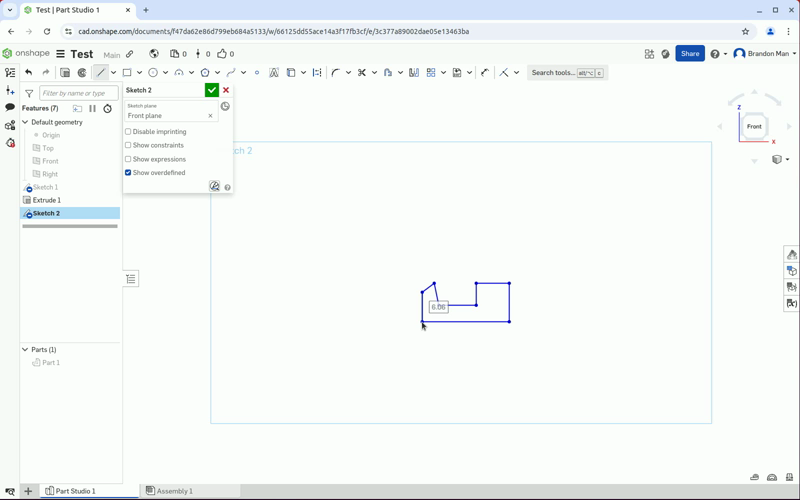
mouse_move(450, 307)
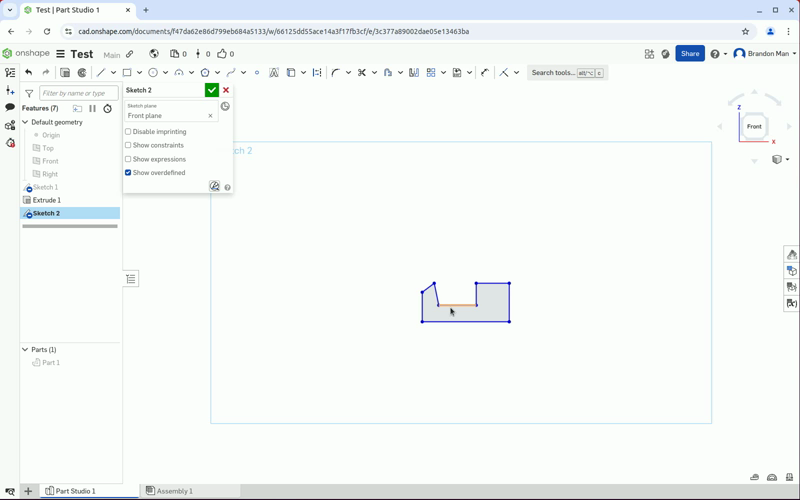
click(450, 307)
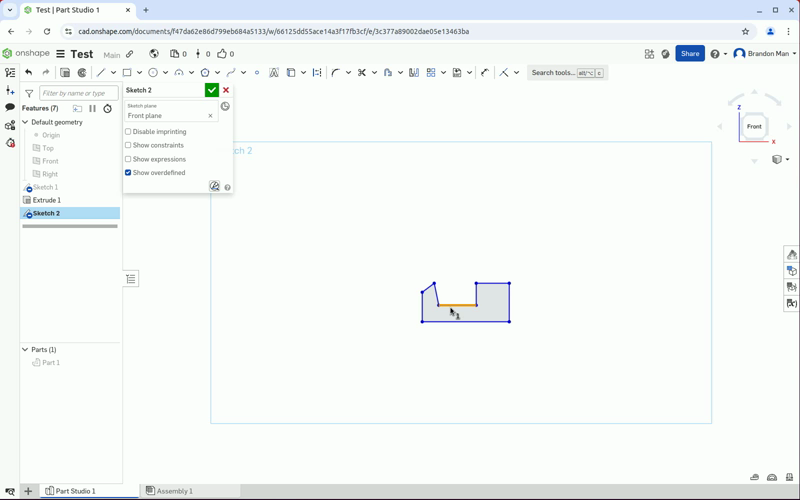
mouse_move(73, 352)
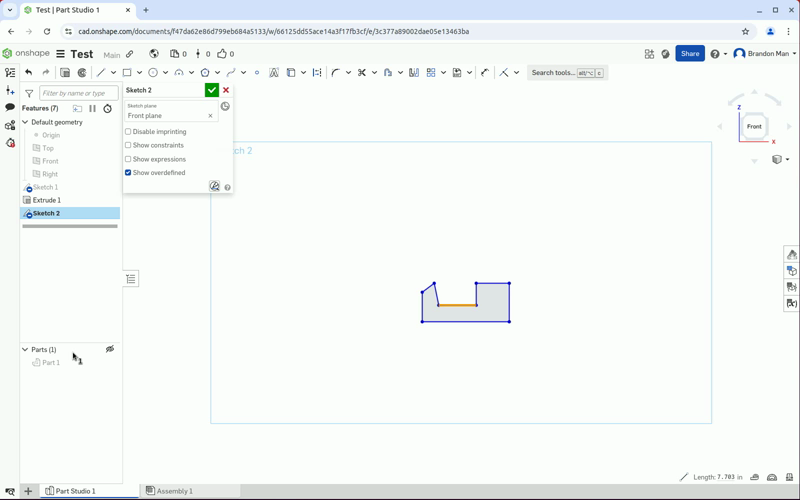
key(shift+y)
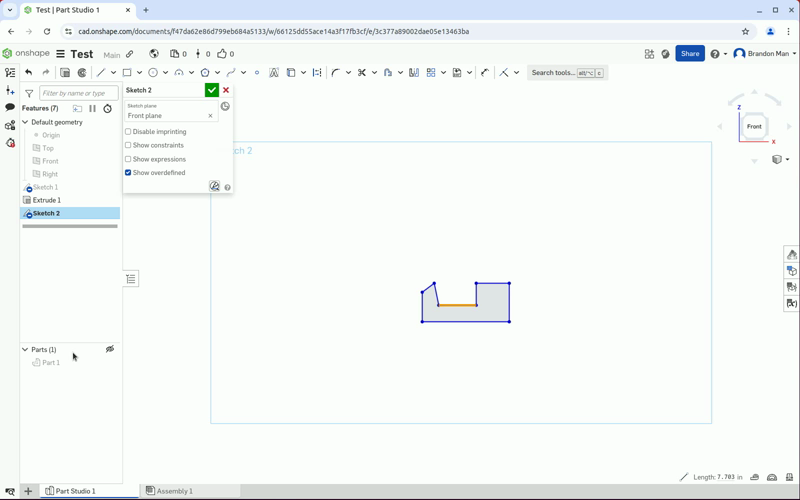
key(shift+e)
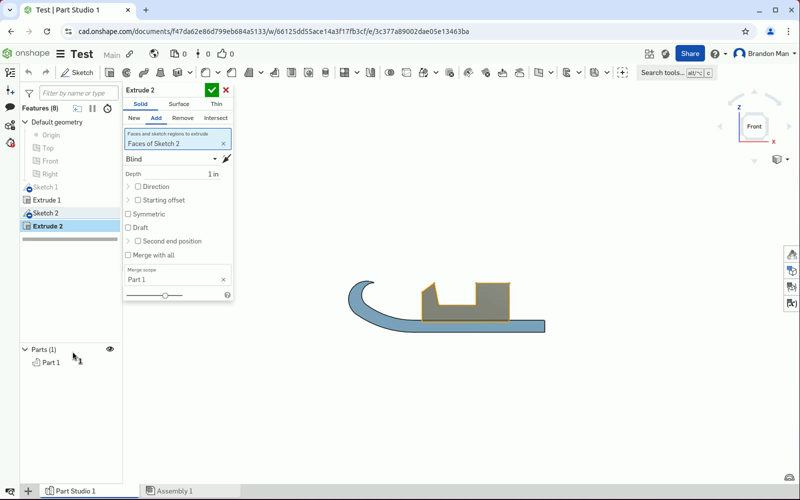
mouse_move(143, 106)
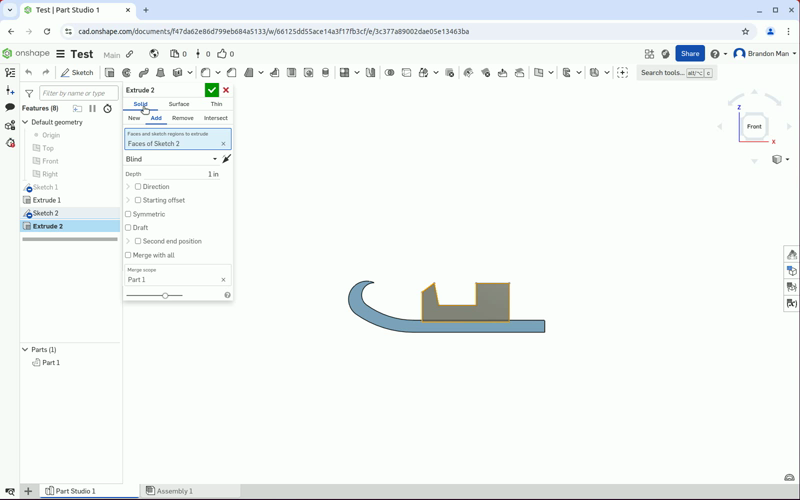
click(143, 106)
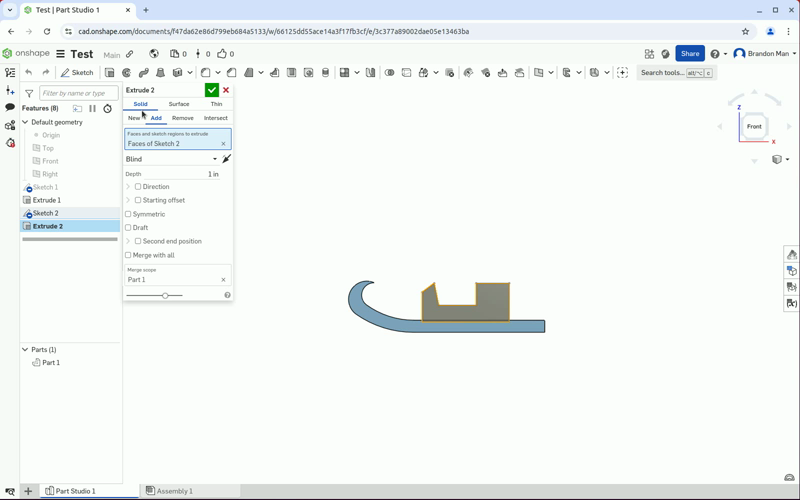
mouse_move(137, 120)
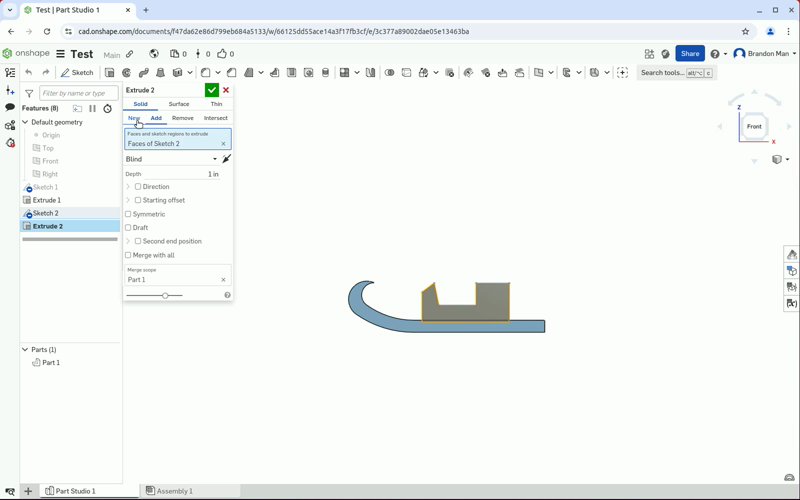
click(137, 120)
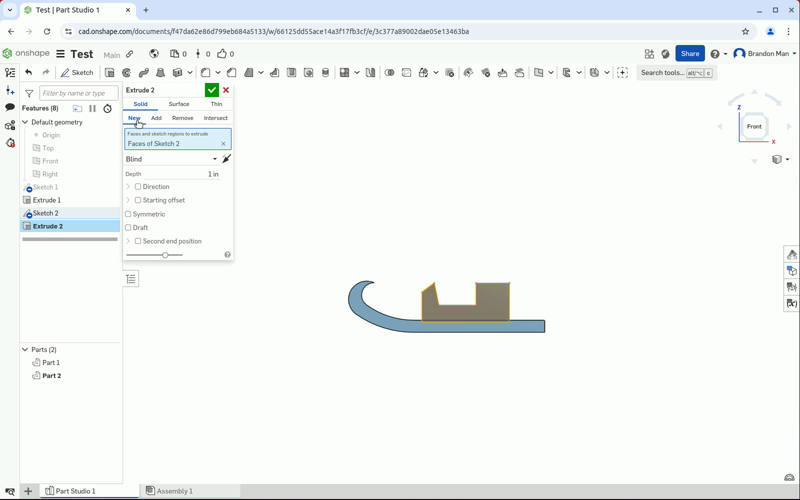
key(tab, 4)
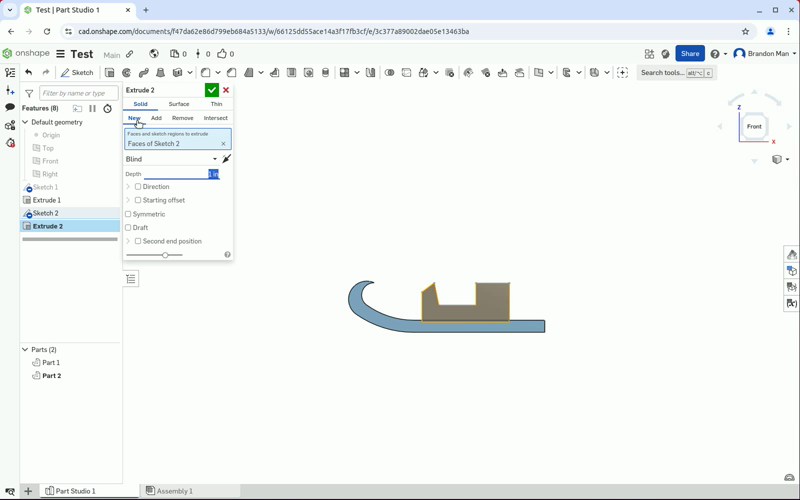
text(9.869)
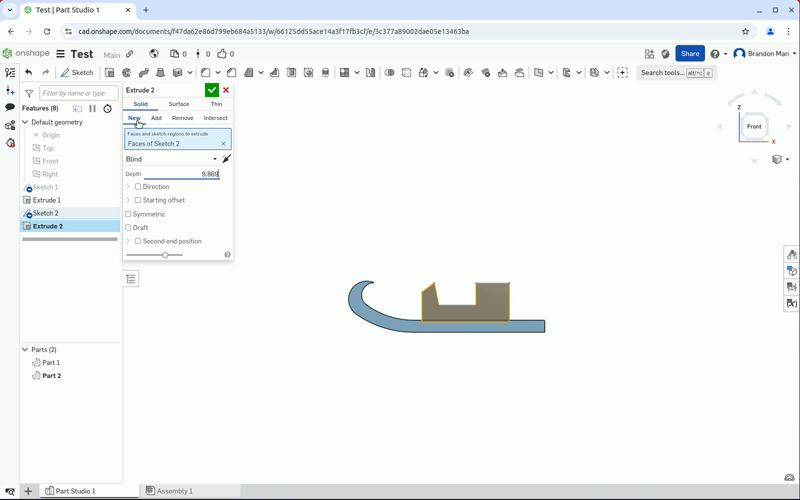
key(enter)
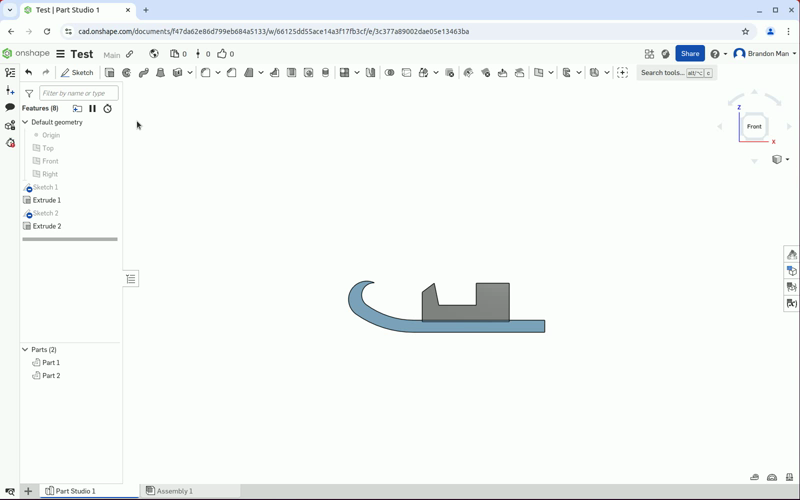
key(shift+h)
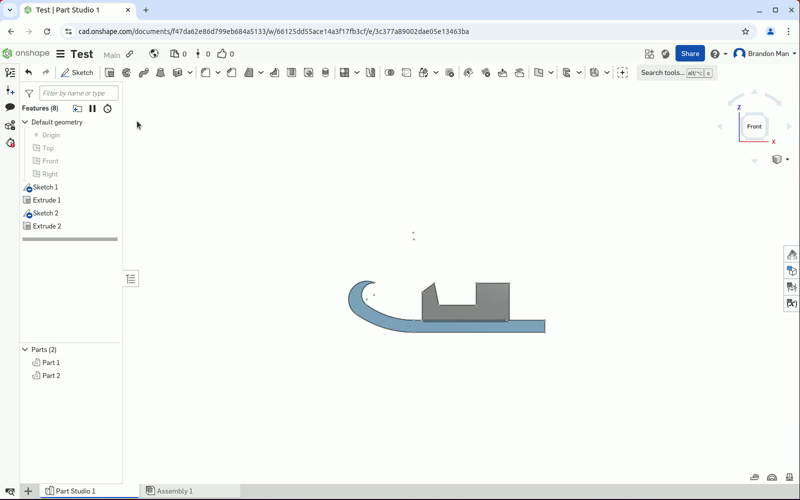
key(shift+h)
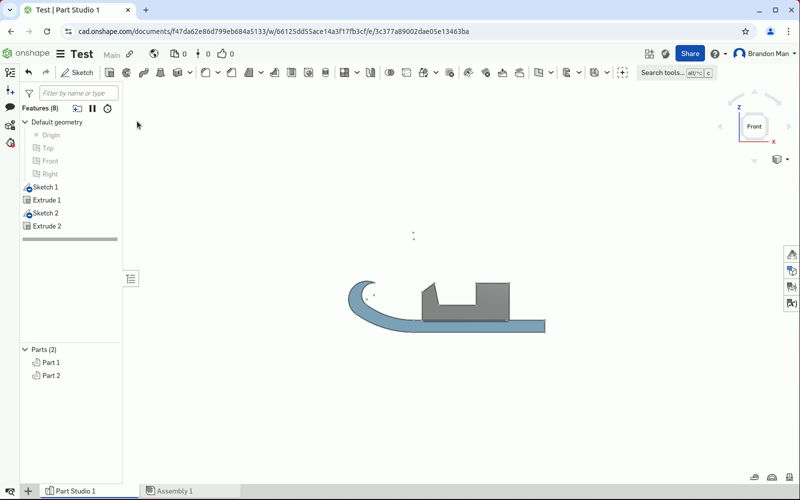
key(shift+7)
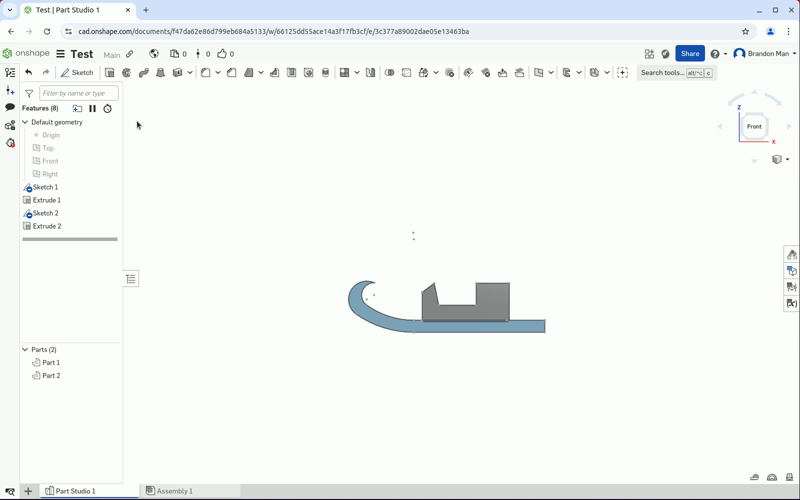
key(left, 2)
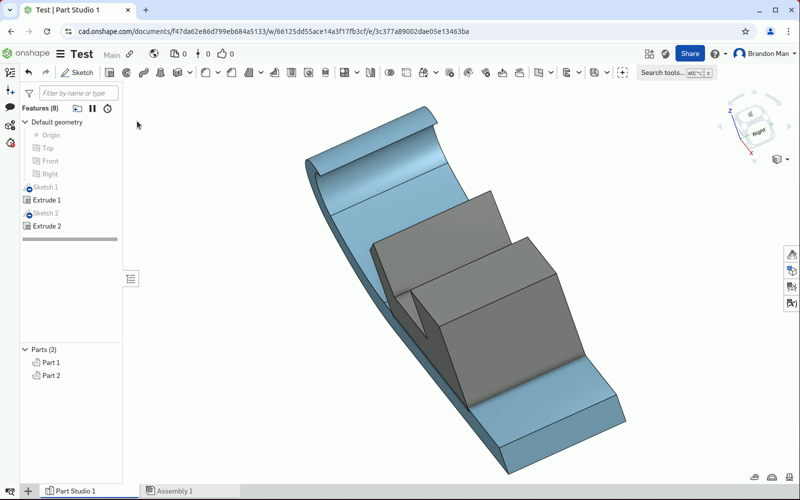
key(down, 2)
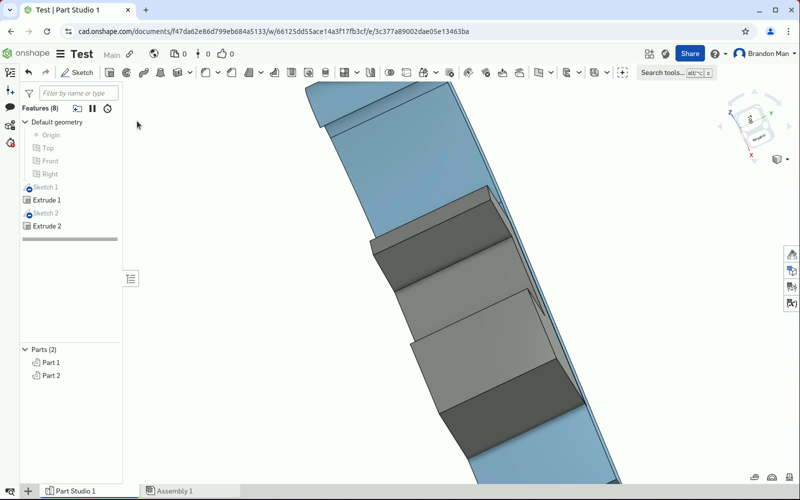
key(up, 2)
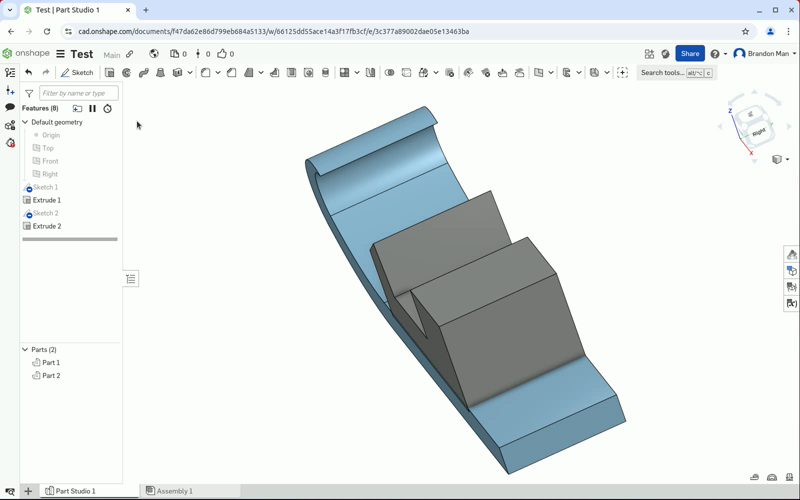
key(right, 2)
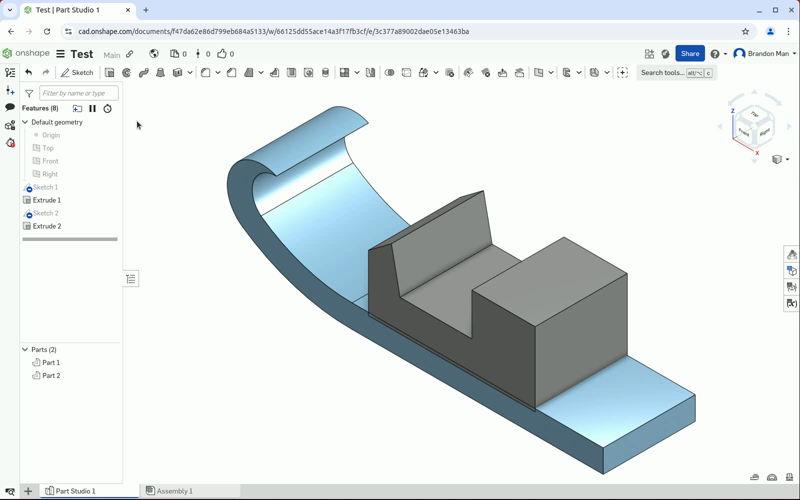
mouse_move(73, 189)
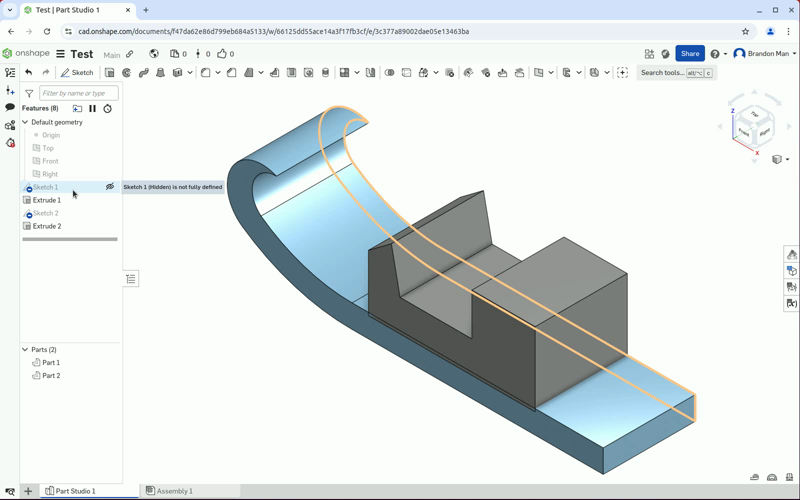
click(73, 189)